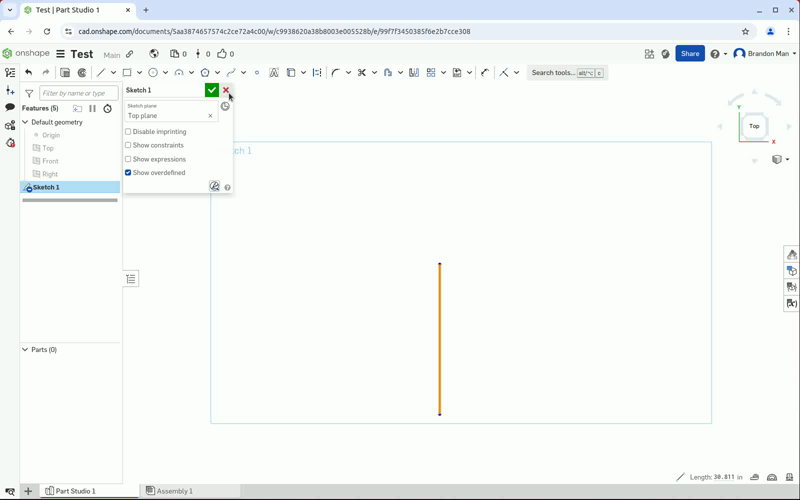
key(shift+h)
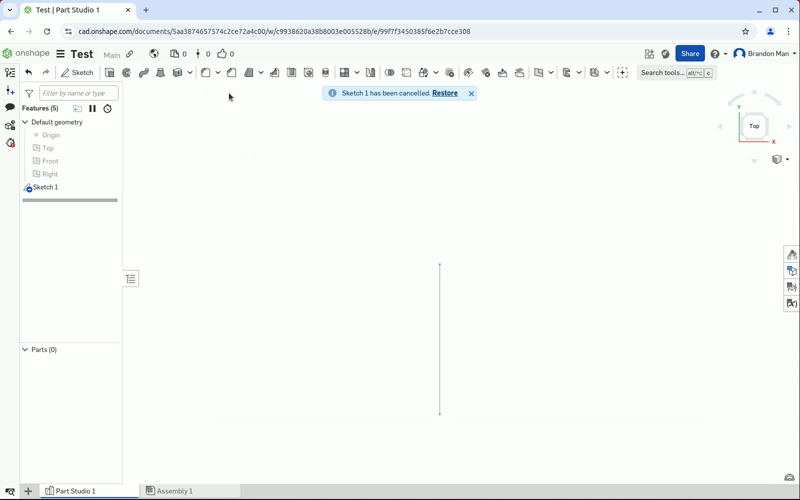
key(shift+s)
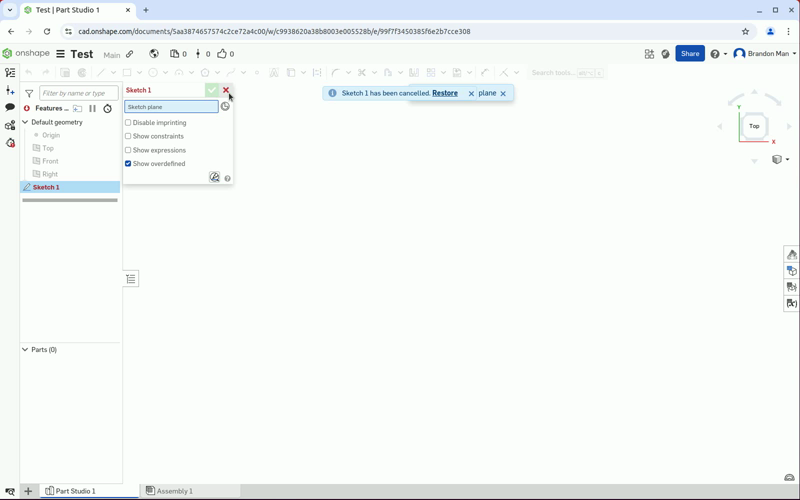
mouse_move(73, 150)
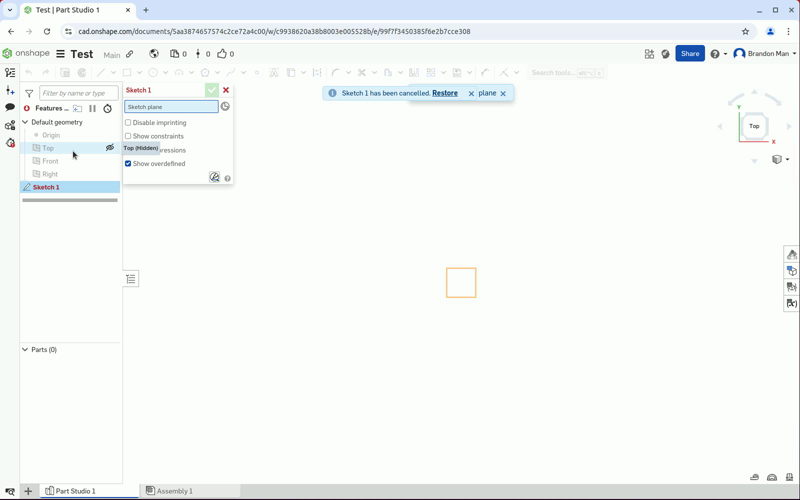
click(73, 150)
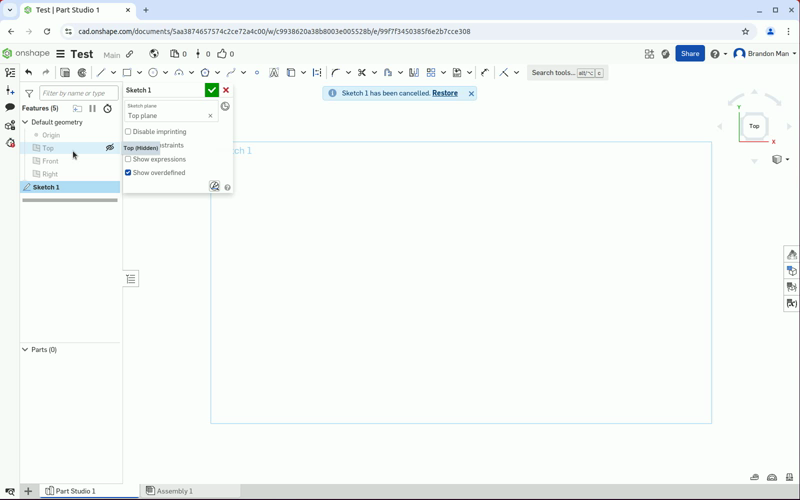
mouse_move(73, 352)
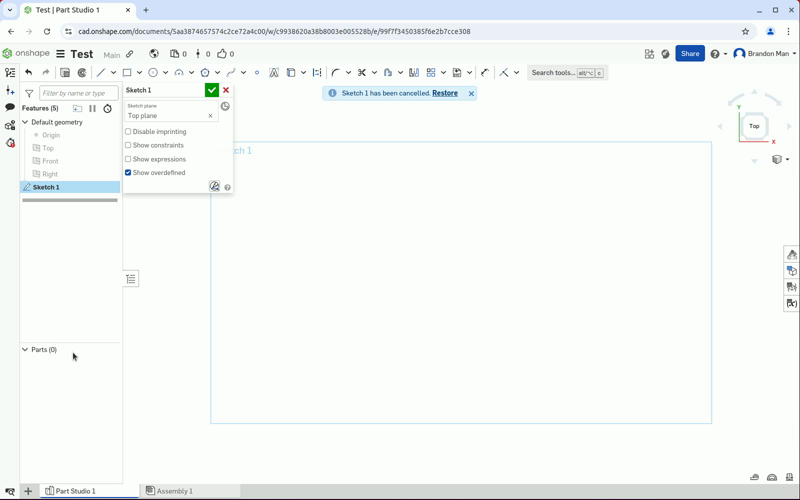
key(y)
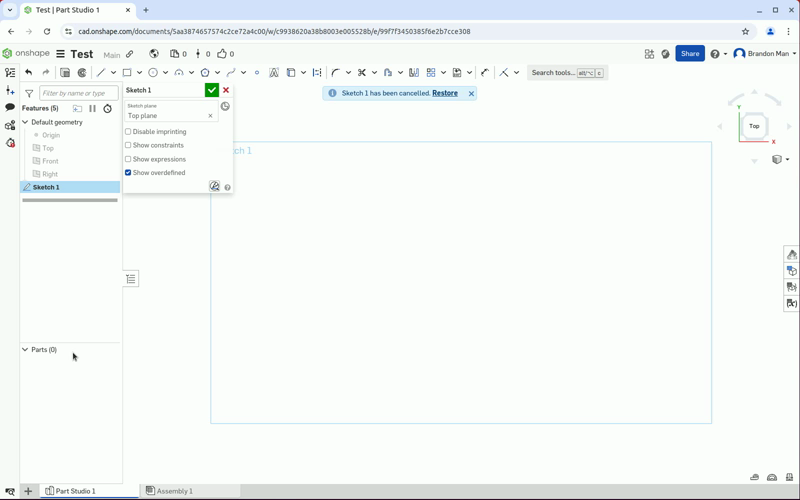
key(c)
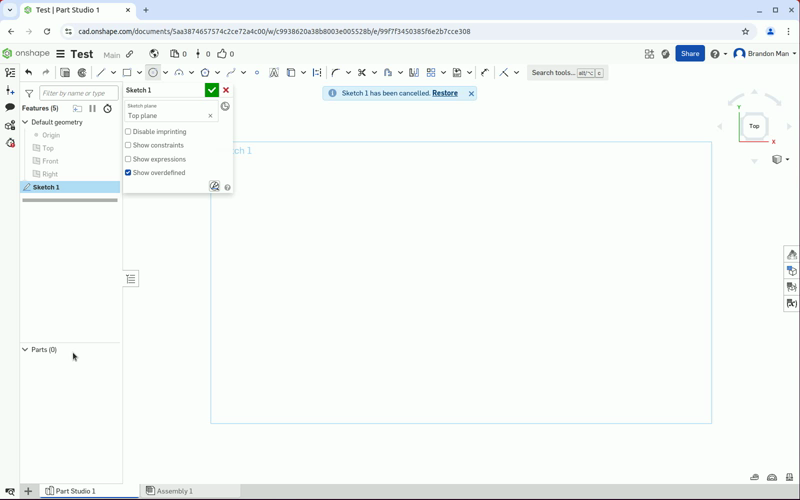
key_down(shift)
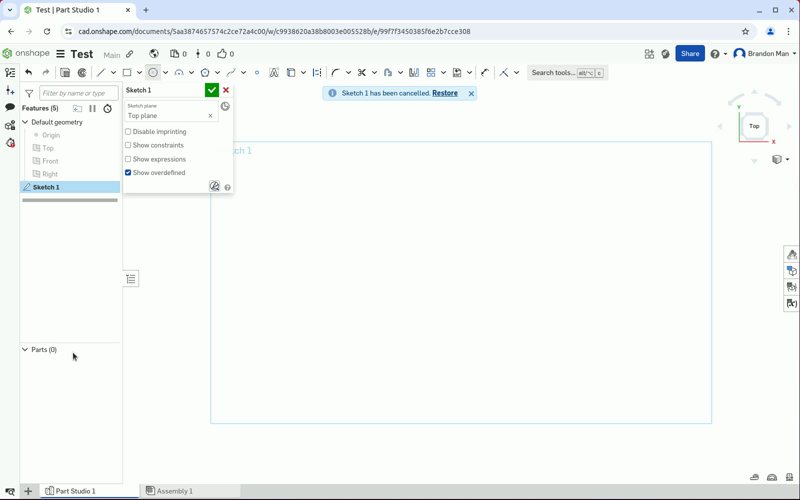
mouse_move(461, 282)
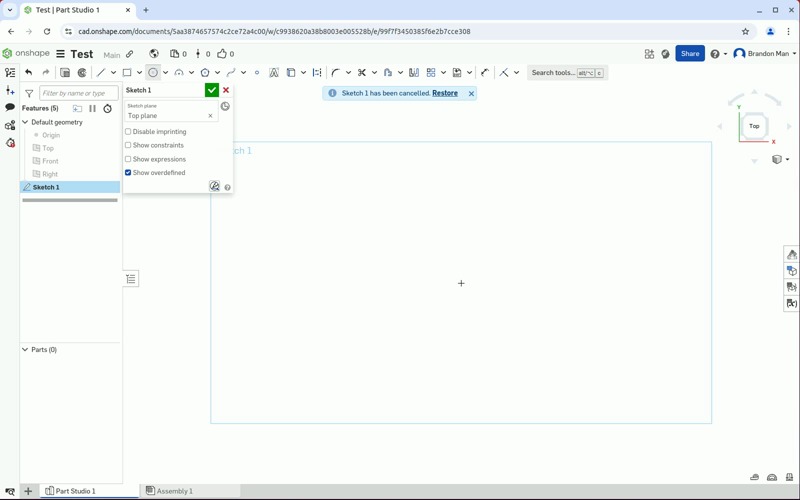
click(461, 282)
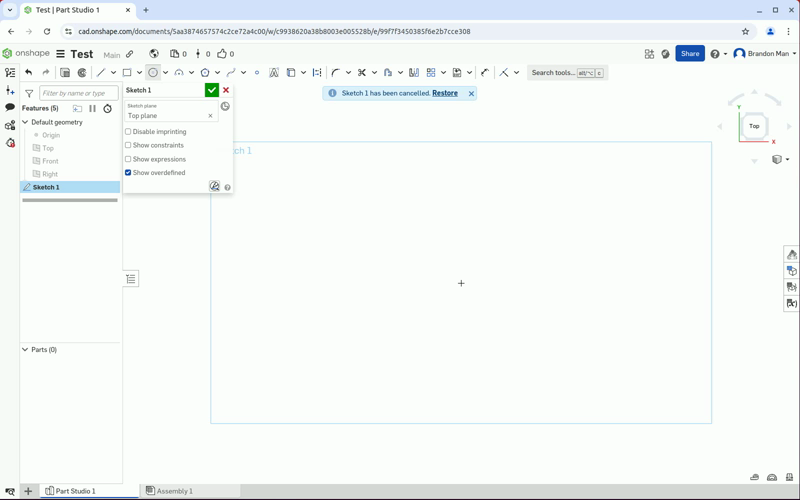
key_up(shift)
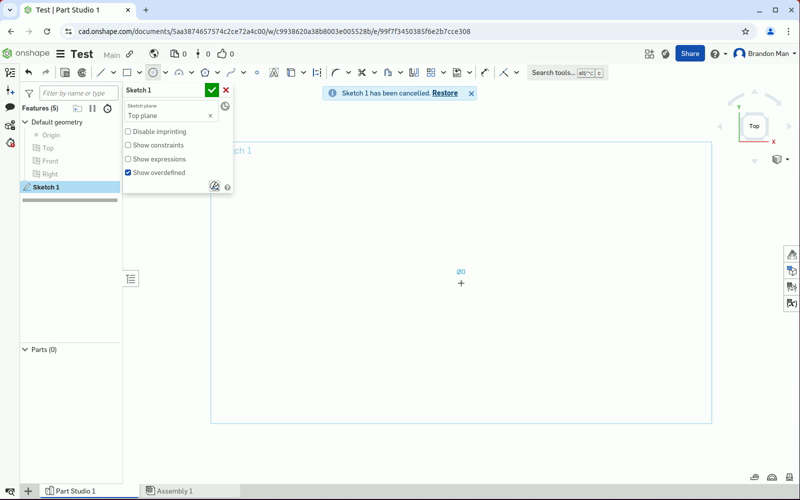
mouse_move(499, 282)
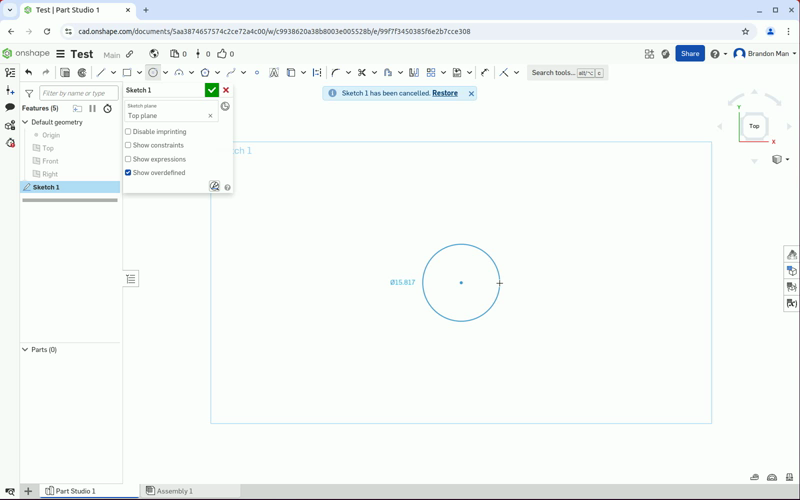
click(499, 282)
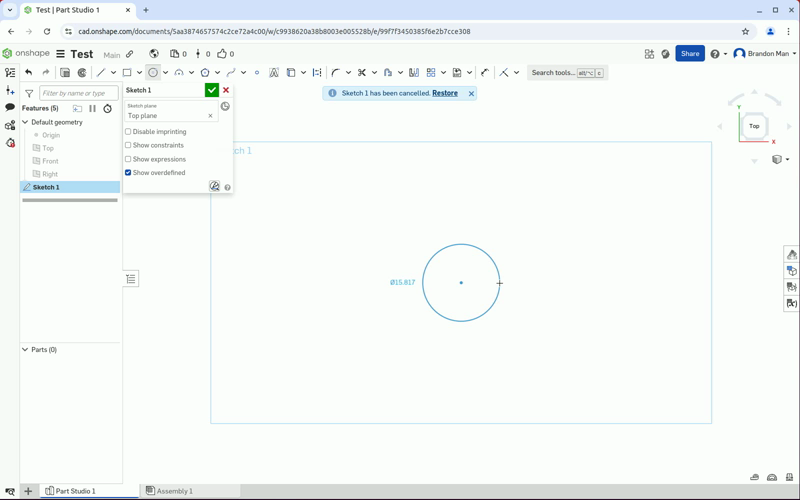
key(esc)
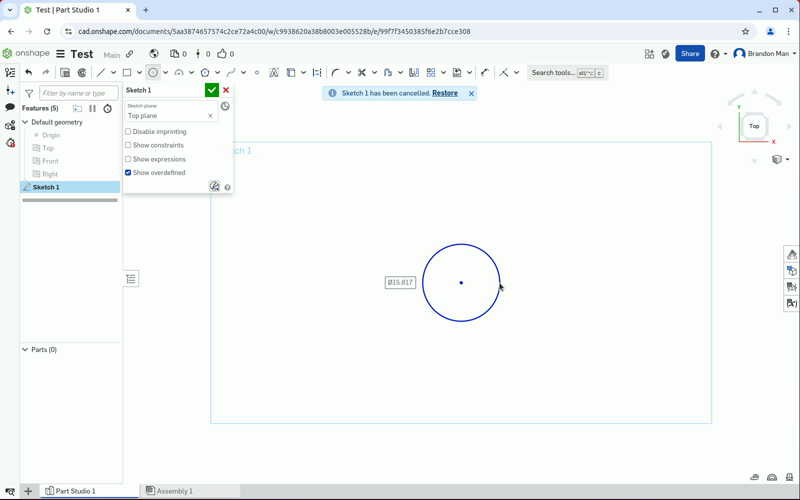
mouse_move(458, 254)
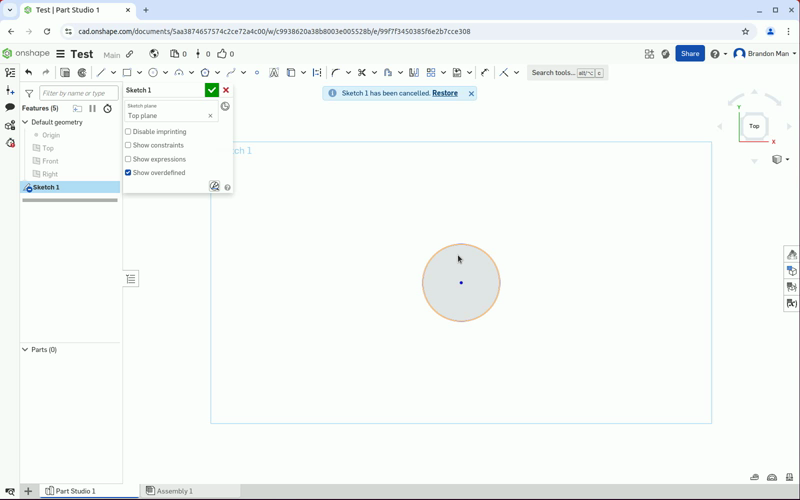
click(458, 254)
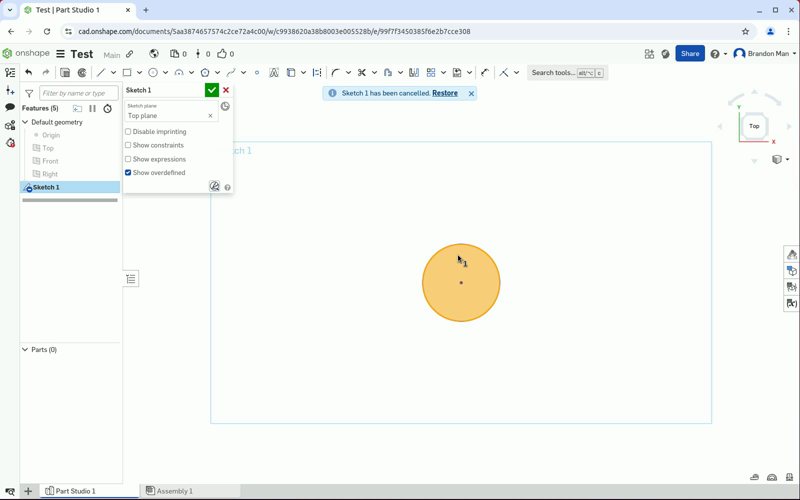
mouse_move(73, 352)
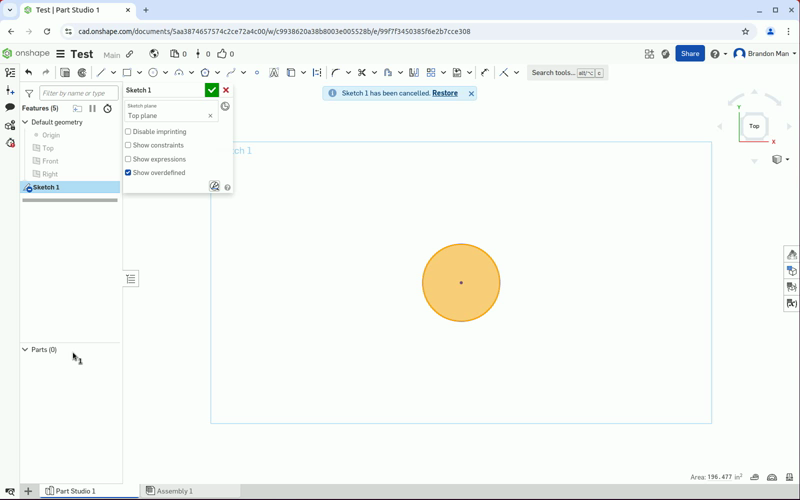
key(shift+y)
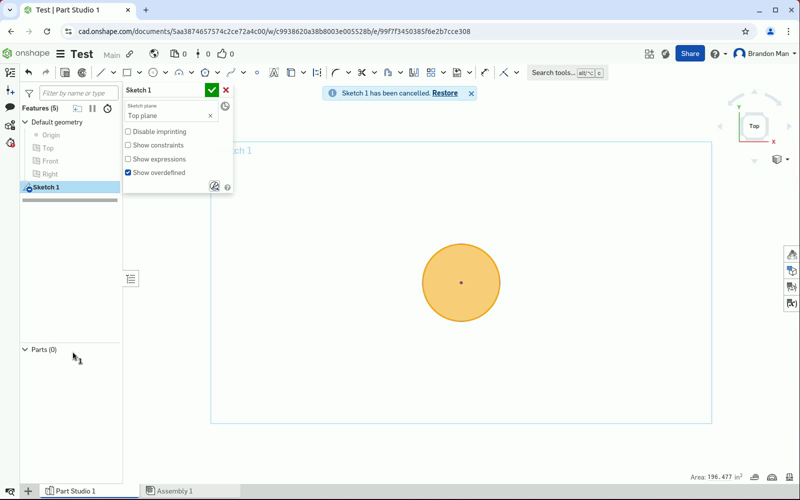
key(shift+e)
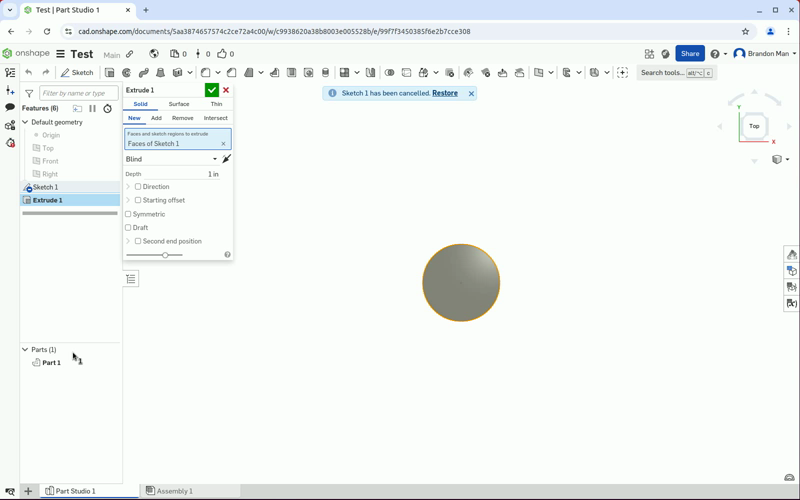
mouse_move(143, 106)
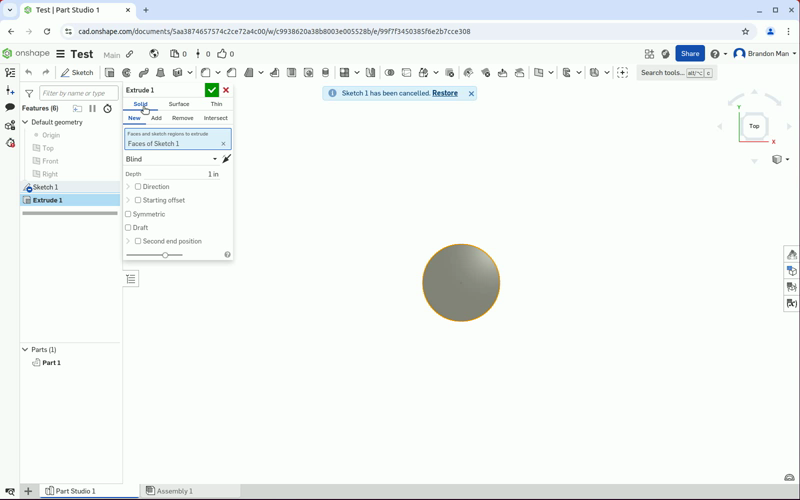
click(143, 106)
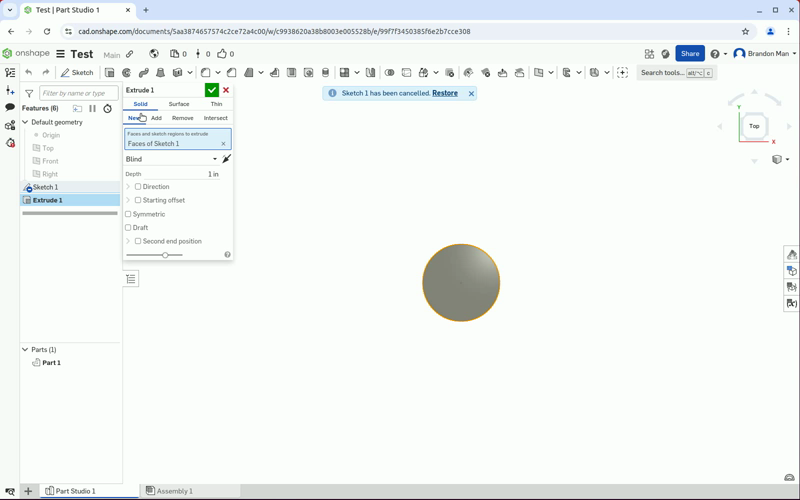
mouse_move(137, 120)
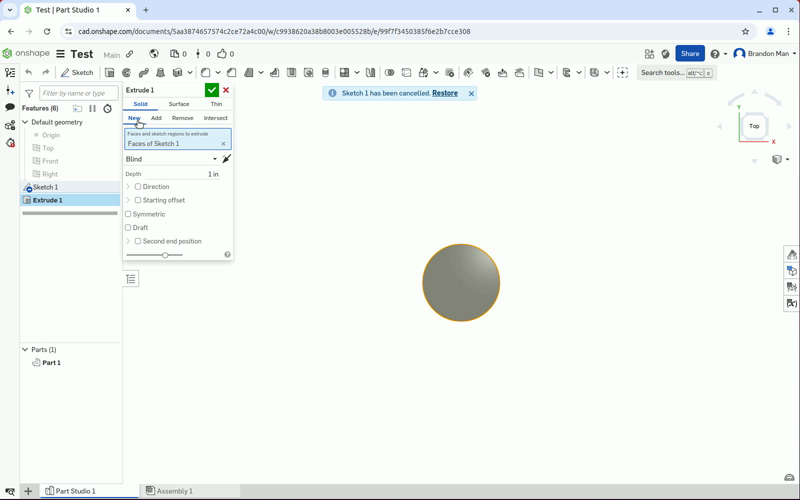
click(137, 120)
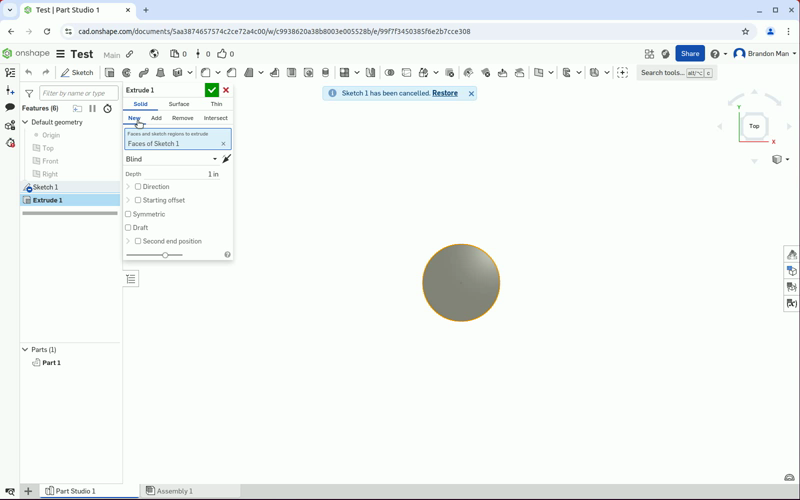
key(tab, 4)
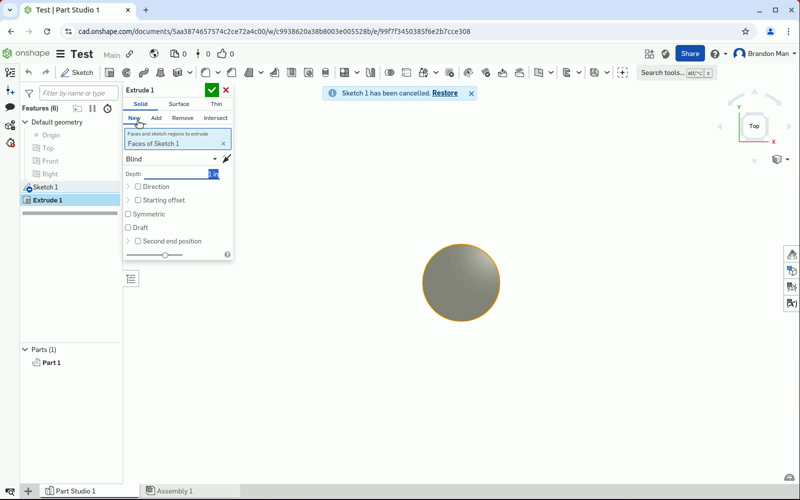
text(23.108)
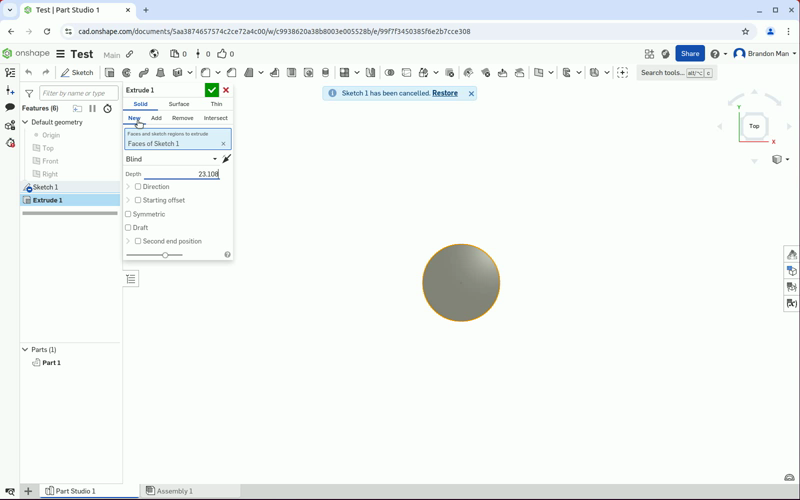
key(enter)
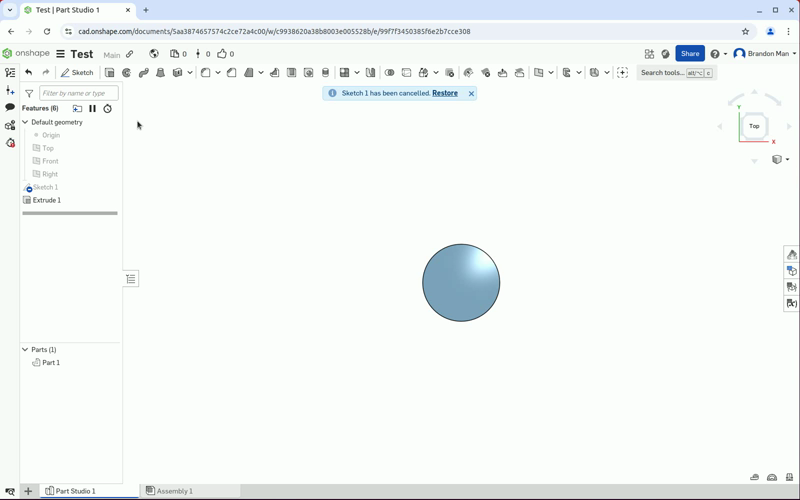
key(shift+h)
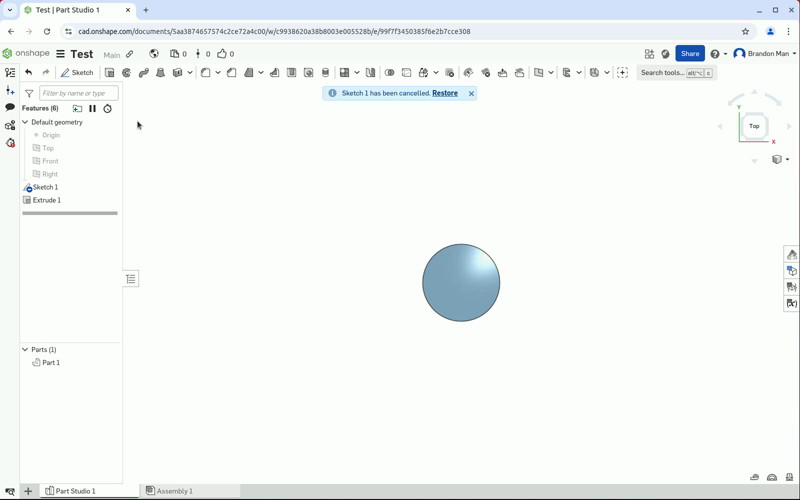
key(shift+h)
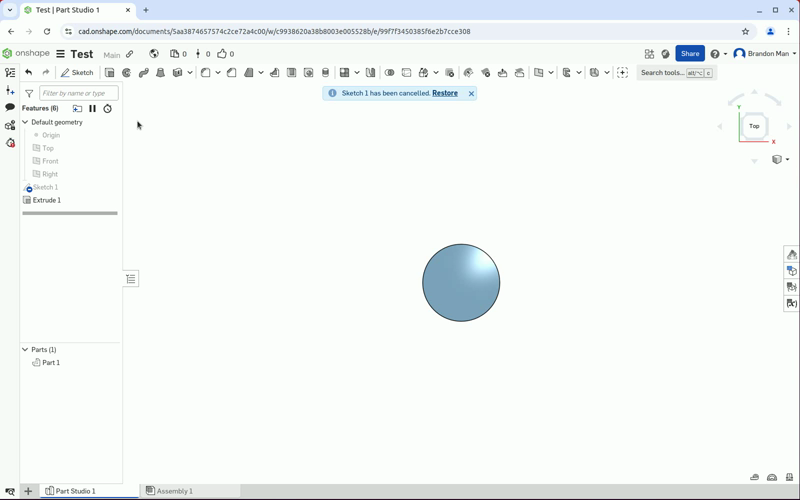
mouse_move(73, 189)
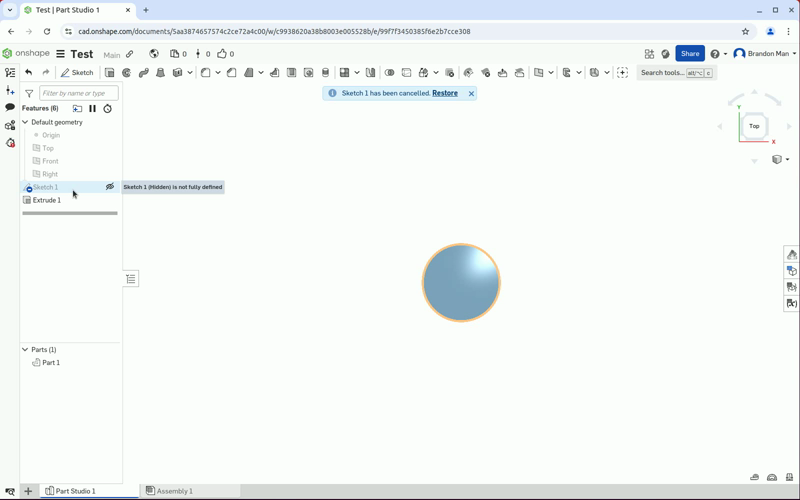
click(73, 189)
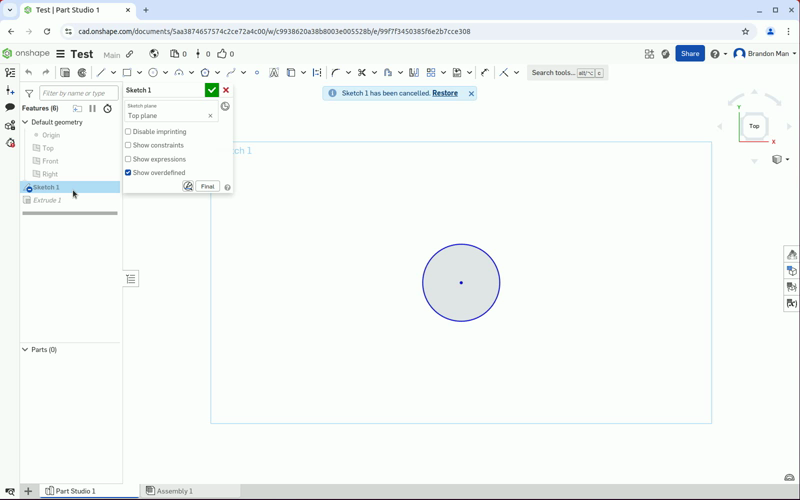
mouse_move(229, 92)
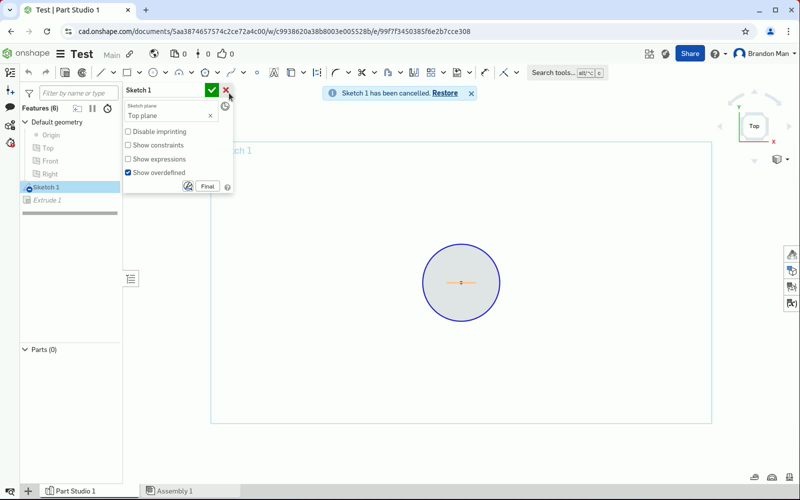
click(229, 92)
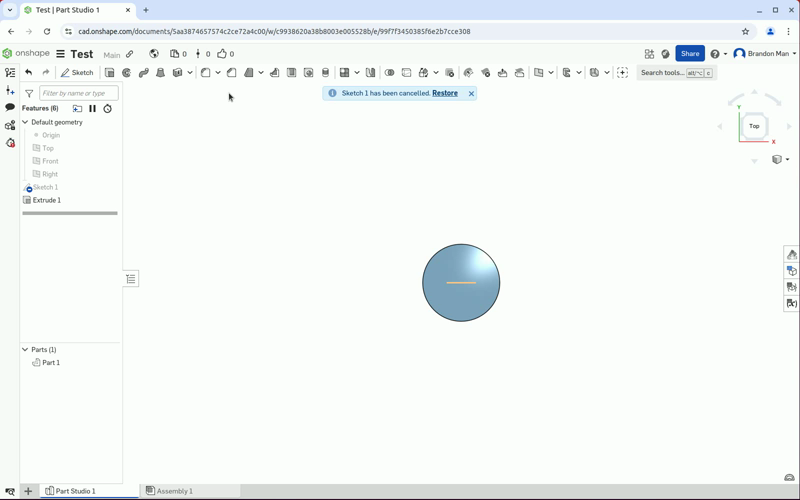
mouse_move(541, 75)
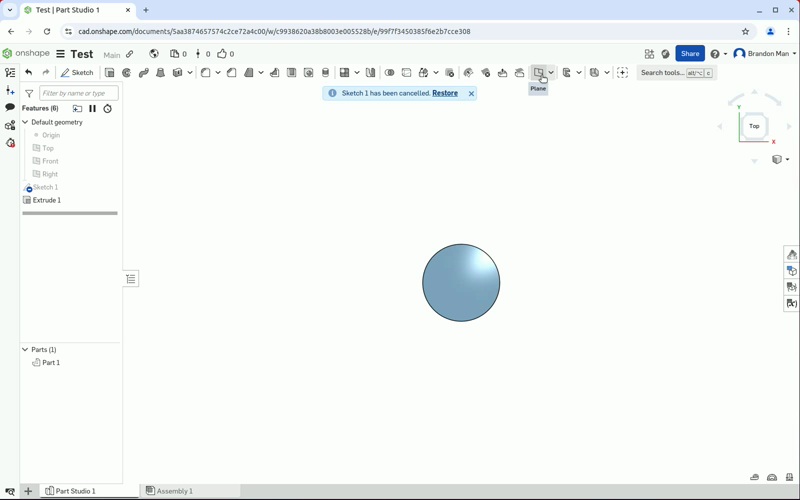
click(541, 75)
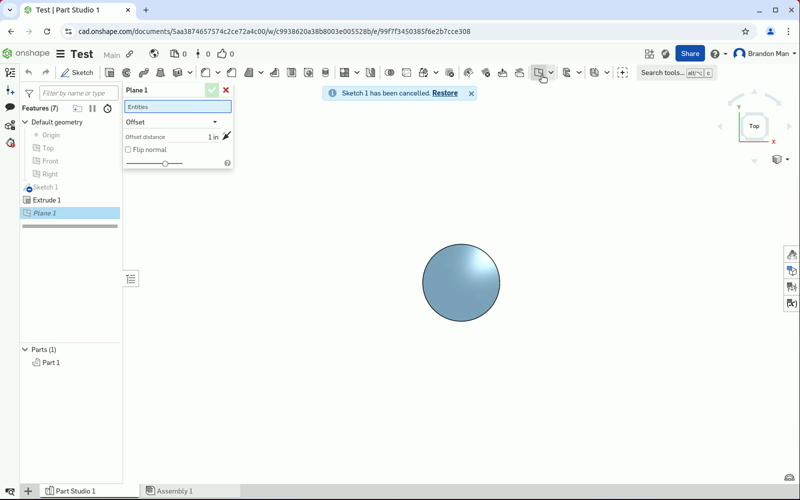
mouse_move(73, 150)
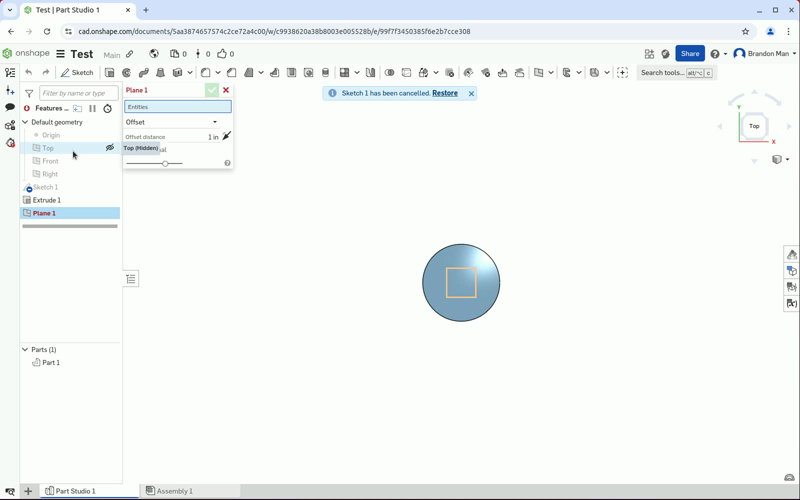
click(73, 150)
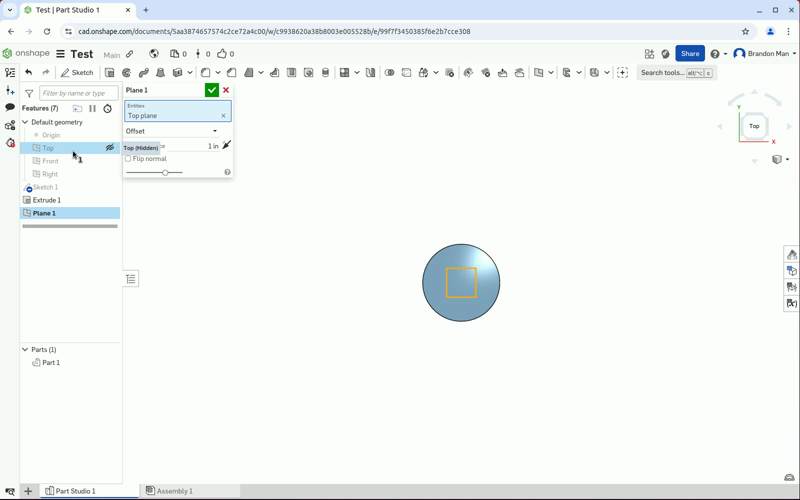
key(tab, 2)
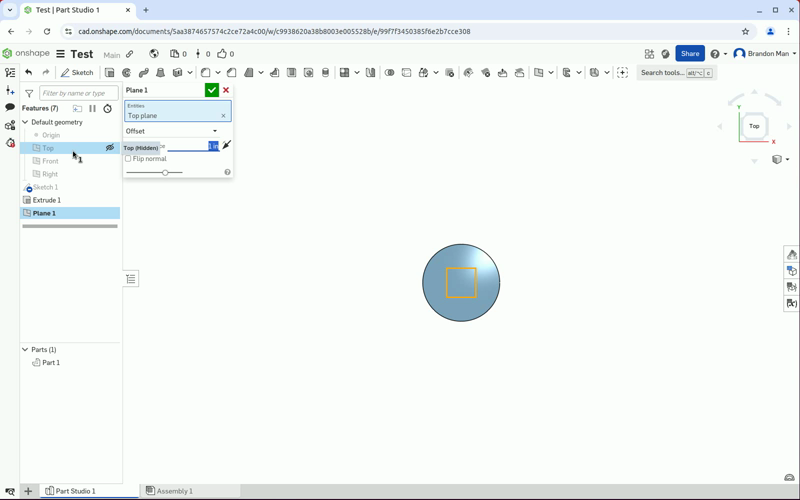
text(23.108)
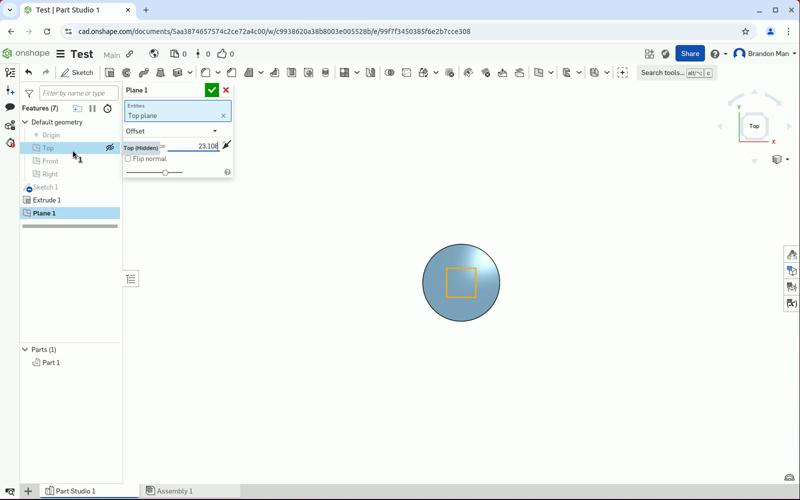
key(enter, 2)
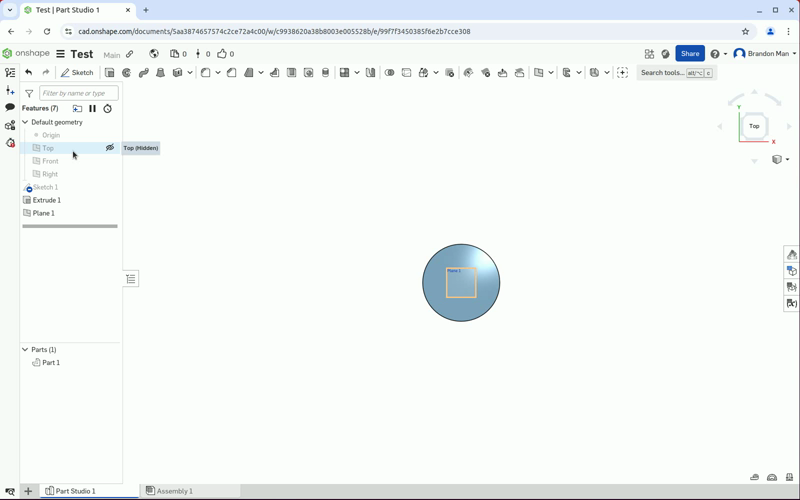
key(shift+s)
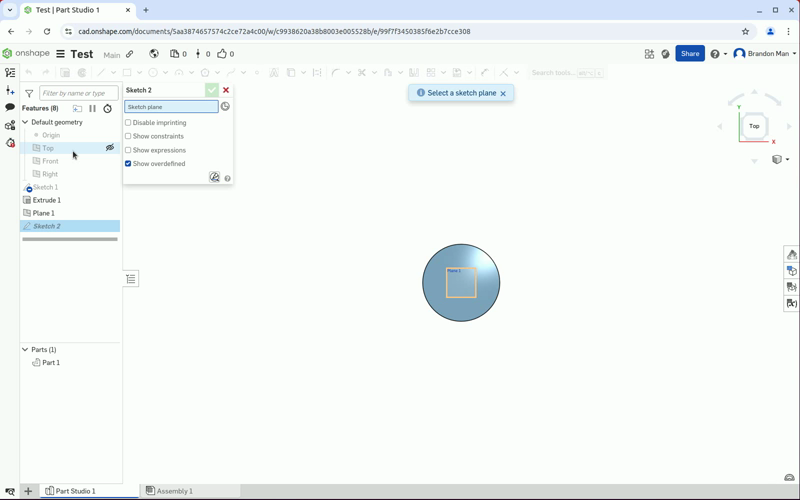
mouse_move(73, 215)
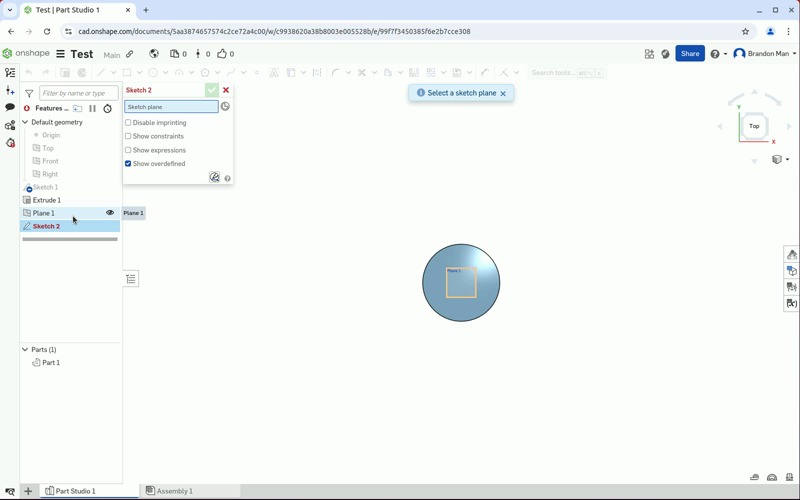
click(73, 215)
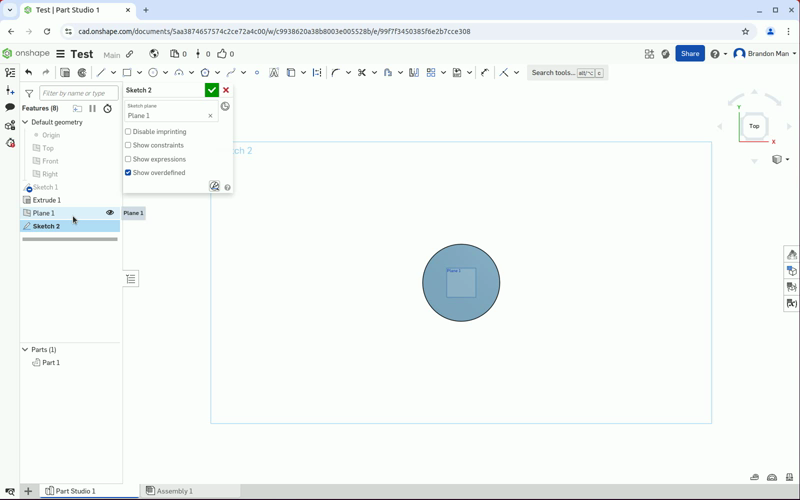
mouse_move(73, 352)
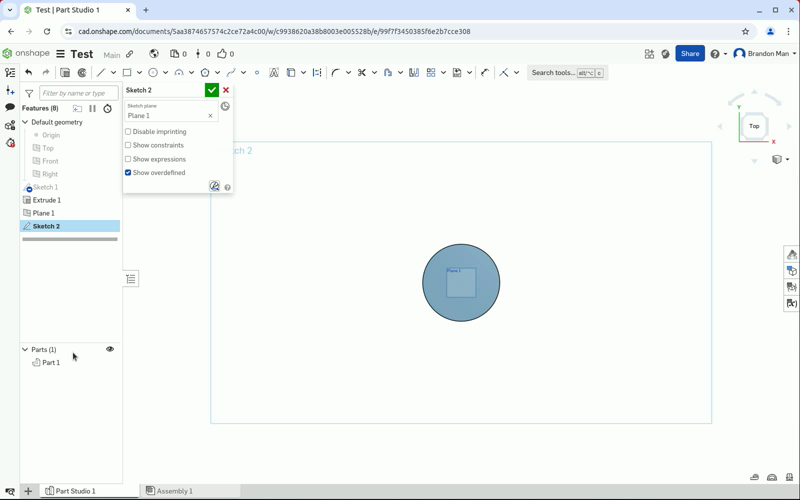
key(y)
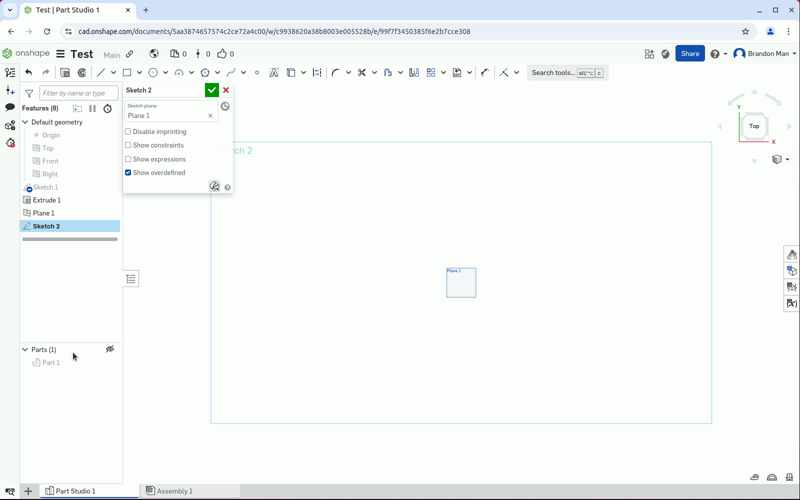
key(c)
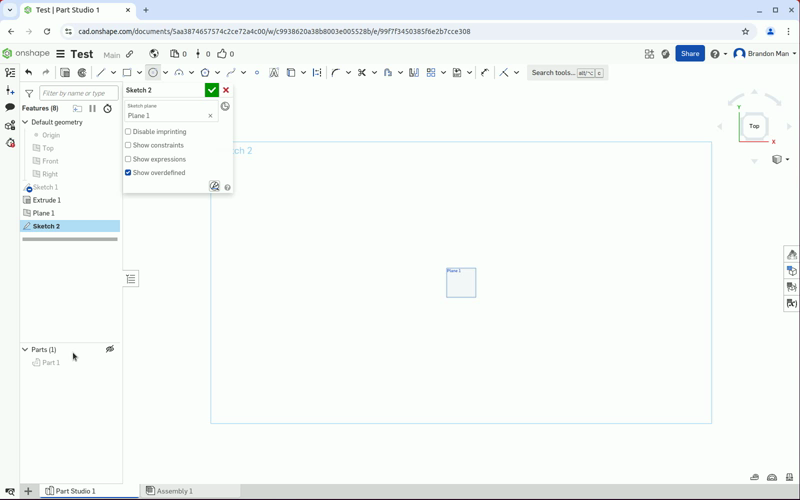
key_down(shift)
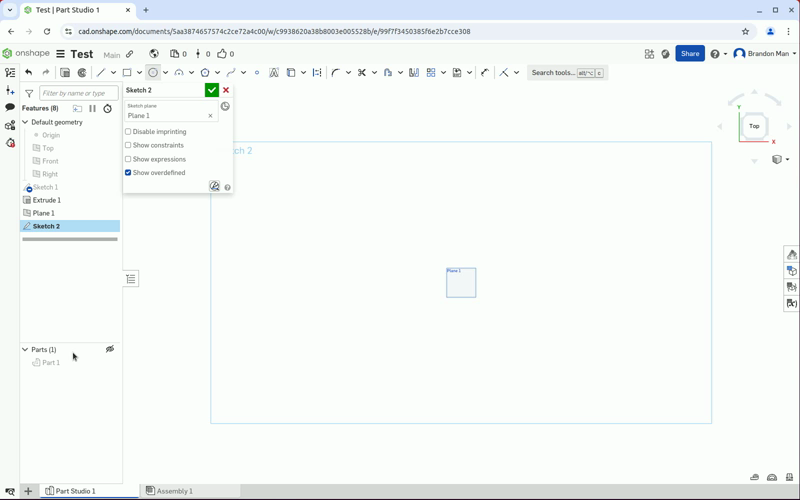
mouse_move(460, 282)
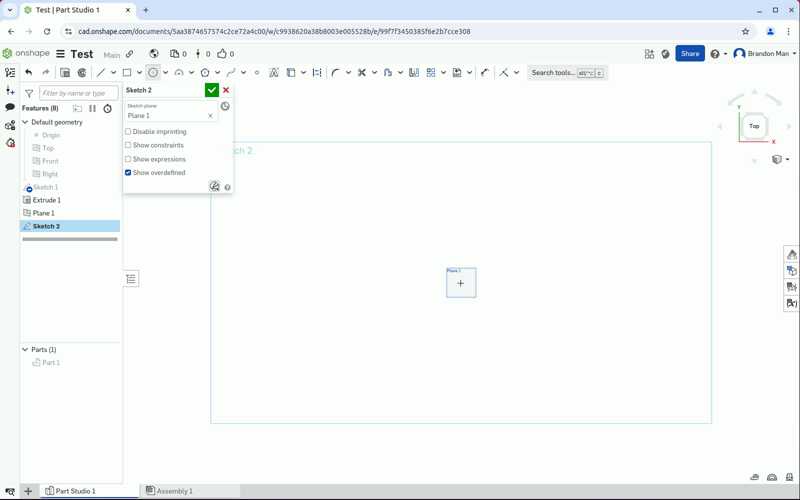
click(460, 282)
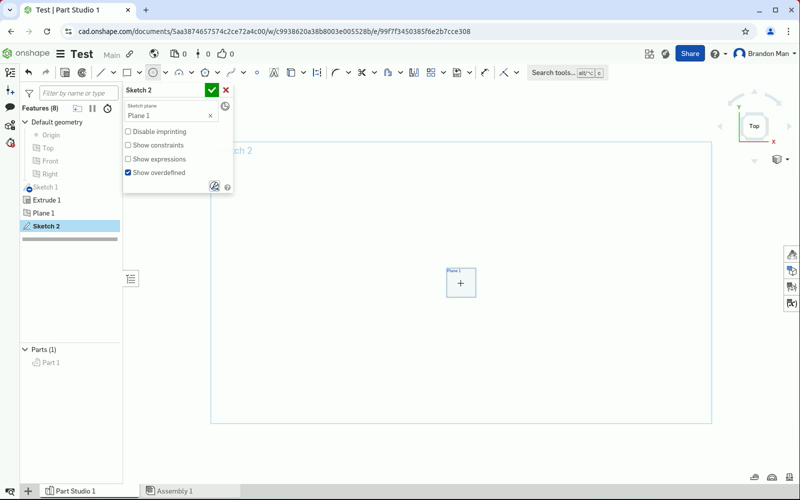
key_up(shift)
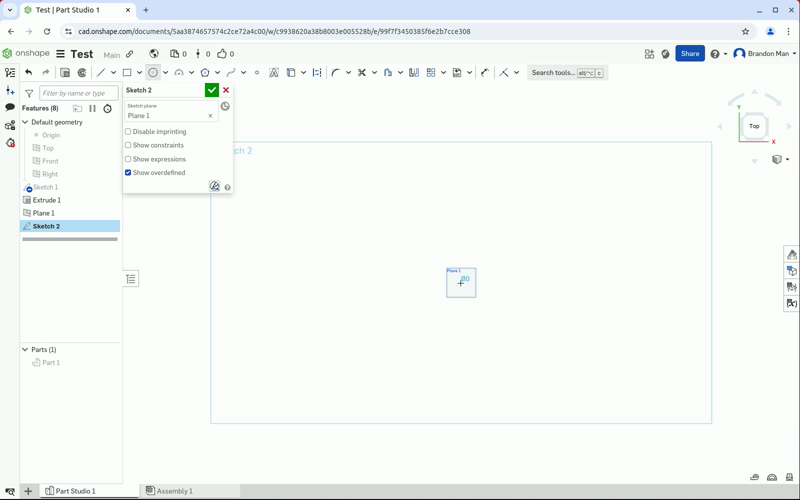
mouse_move(472, 282)
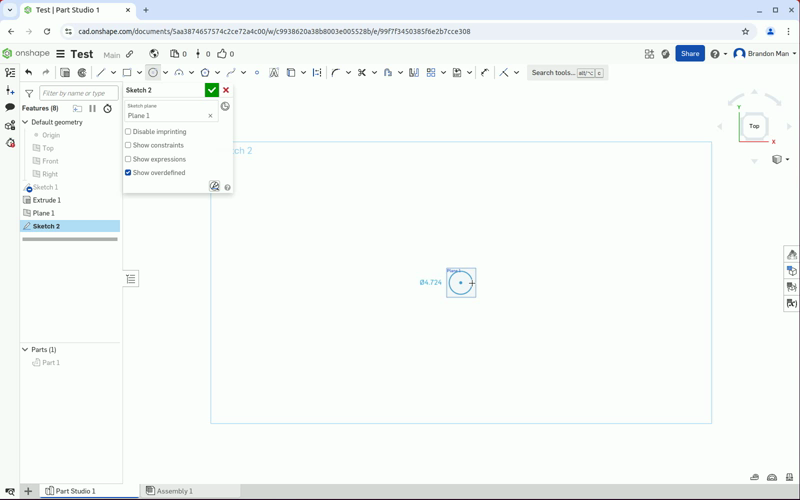
click(472, 282)
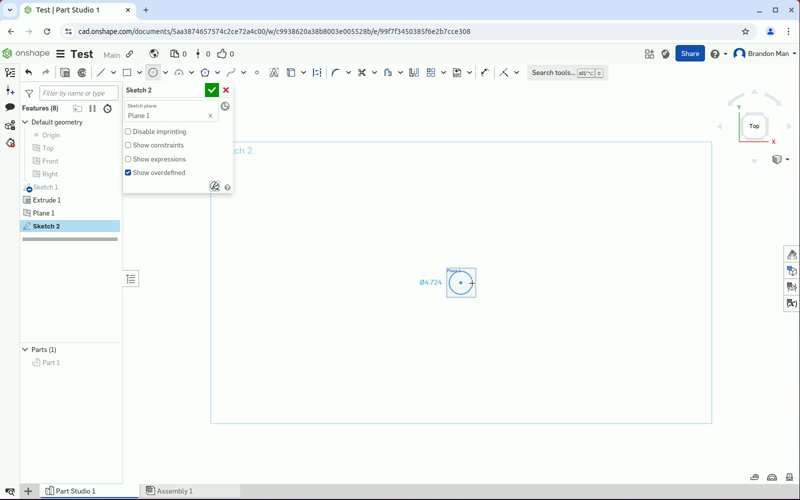
key(esc)
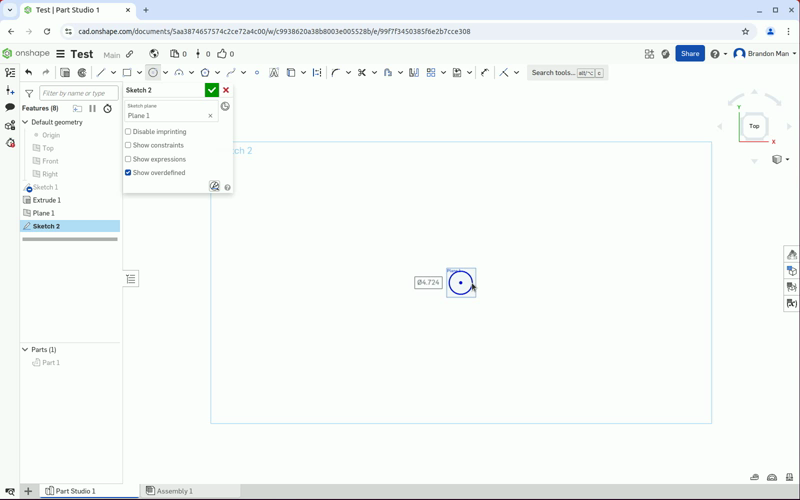
mouse_move(467, 286)
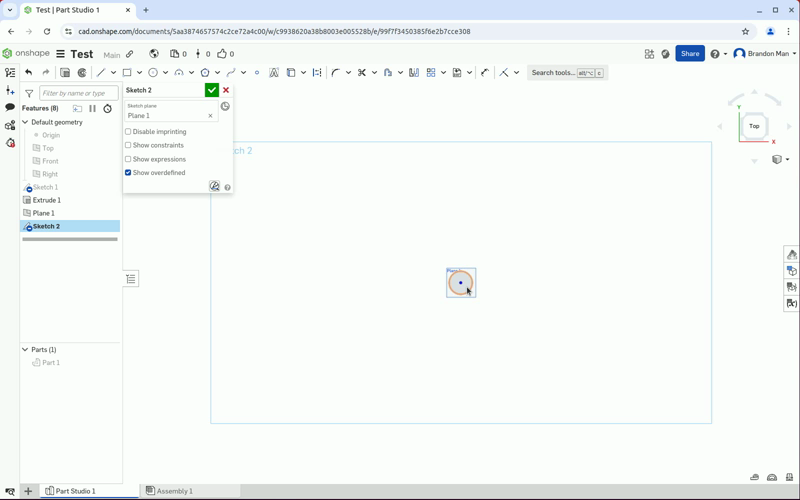
scroll(6)
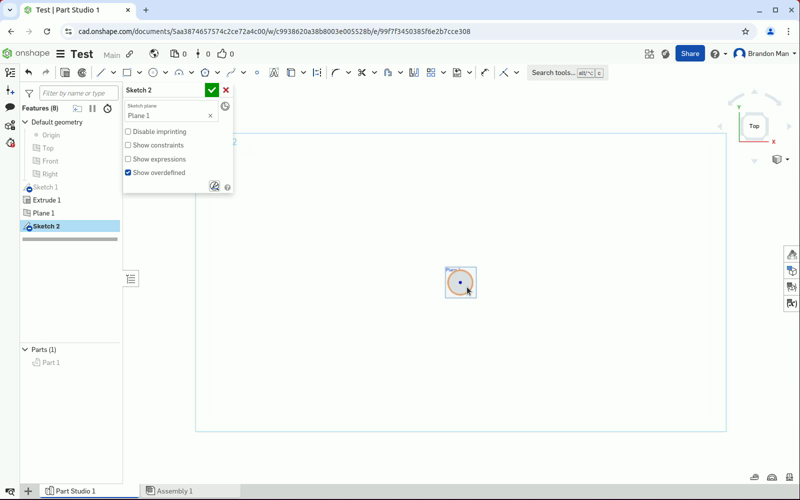
scroll(6)
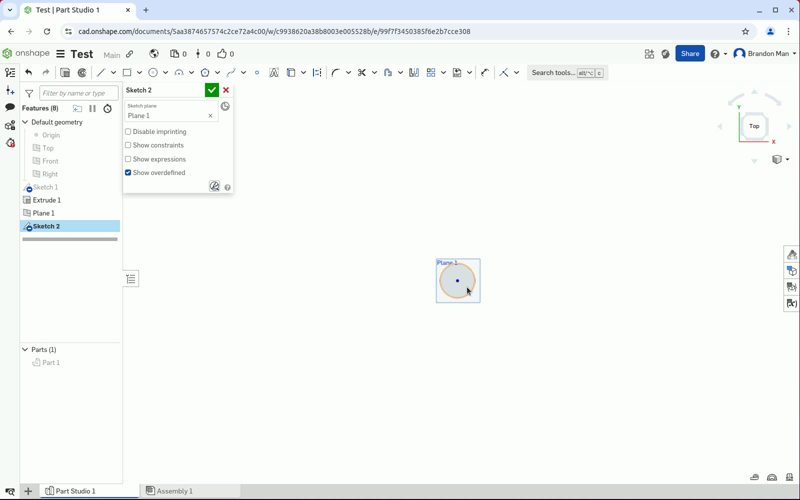
scroll(6)
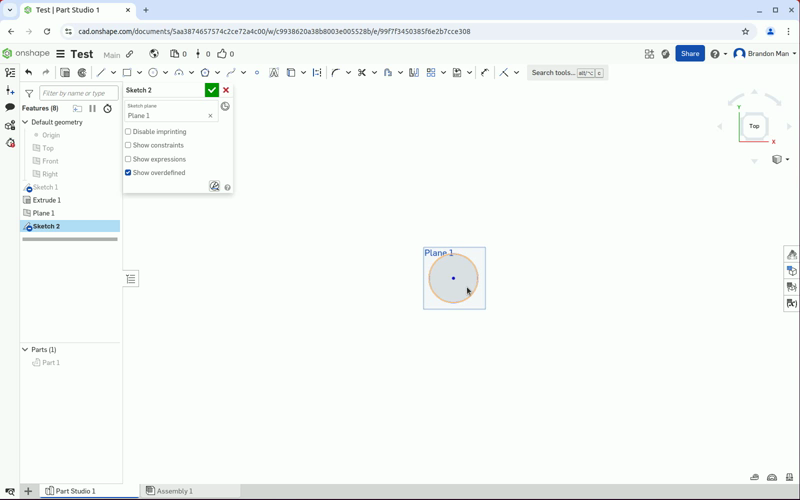
scroll(6)
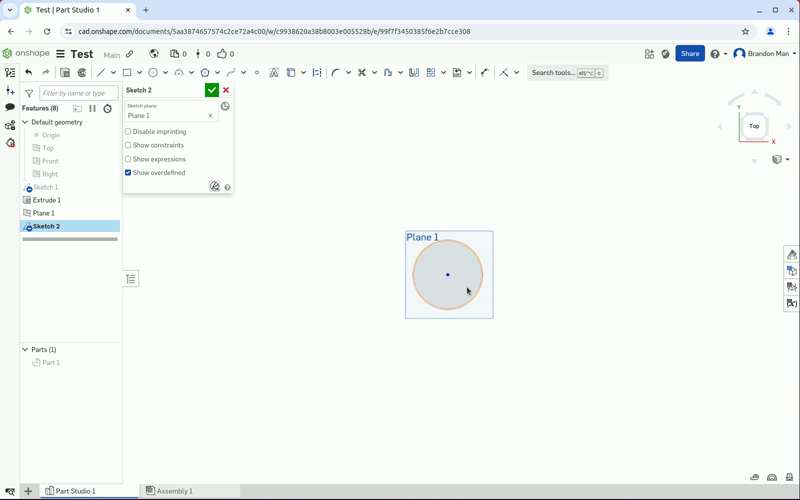
scroll(6)
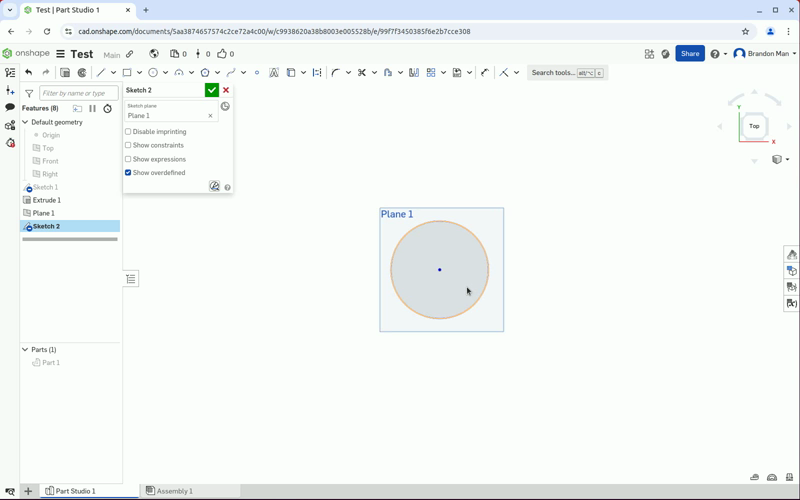
scroll(6)
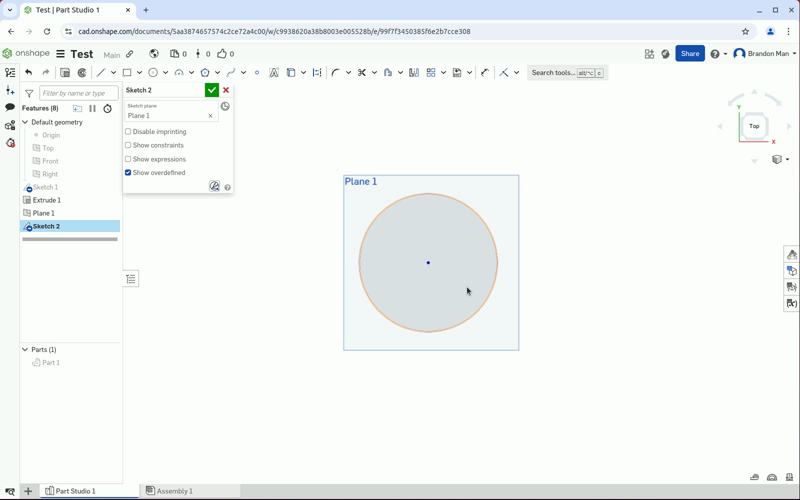
scroll(6)
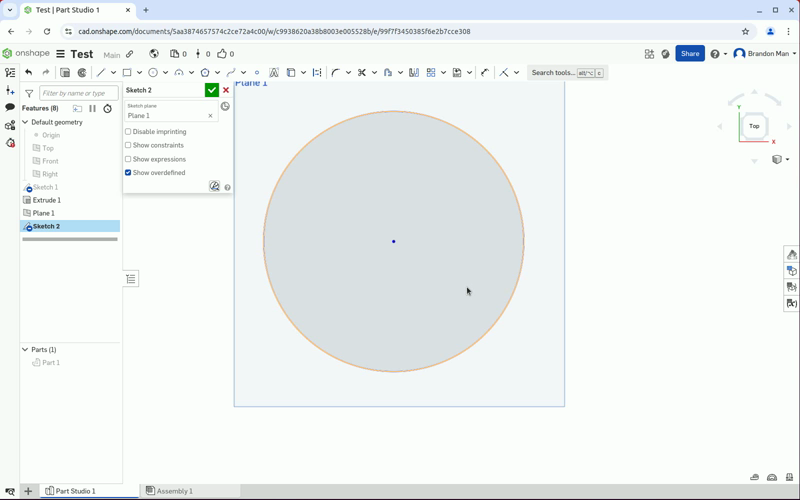
click(467, 286)
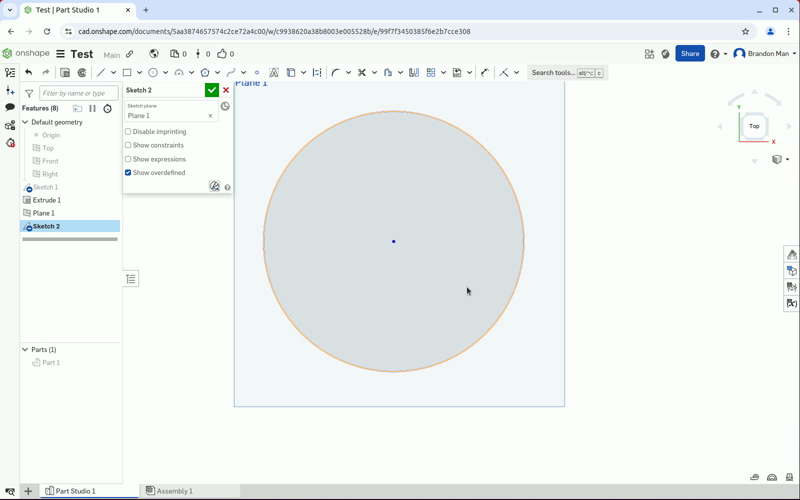
scroll(-6)
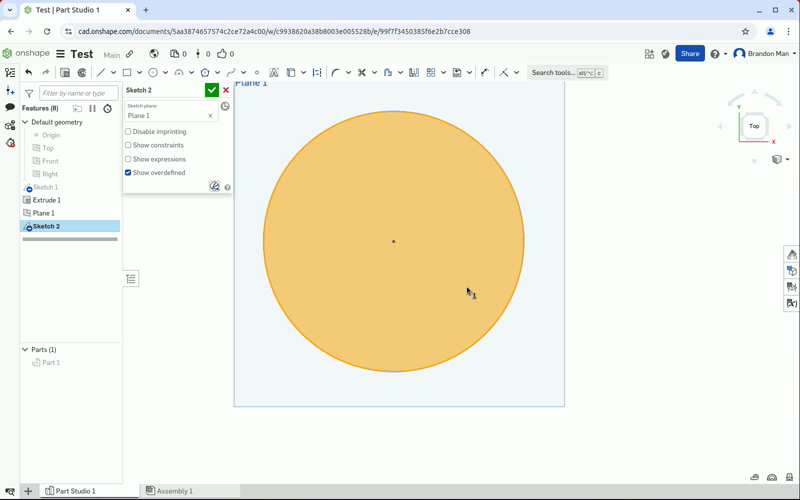
scroll(-6)
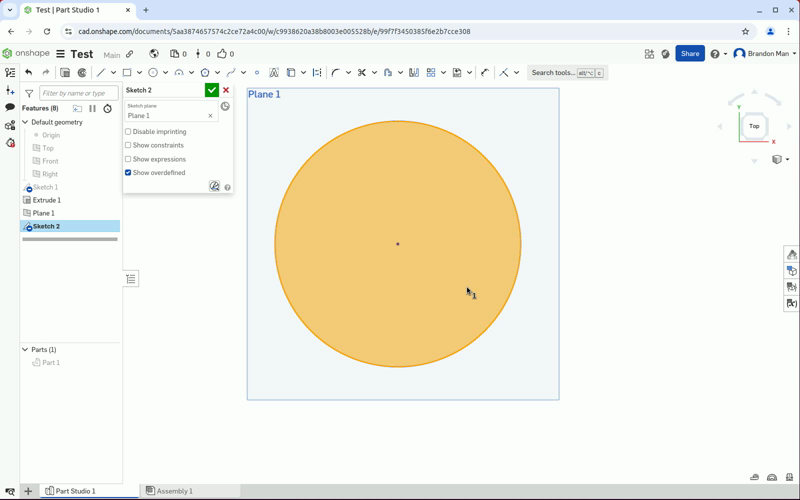
scroll(-6)
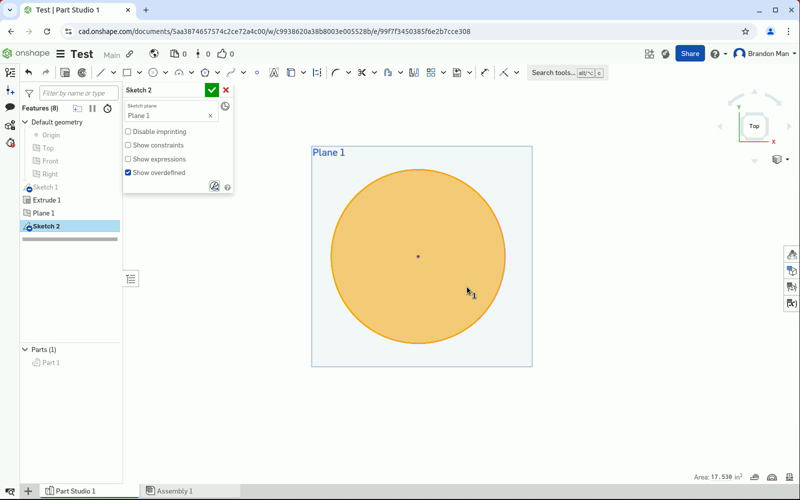
scroll(-6)
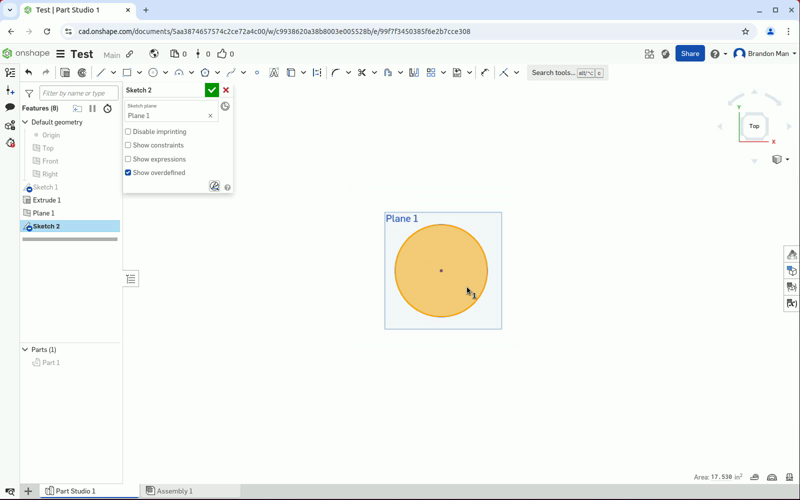
scroll(-6)
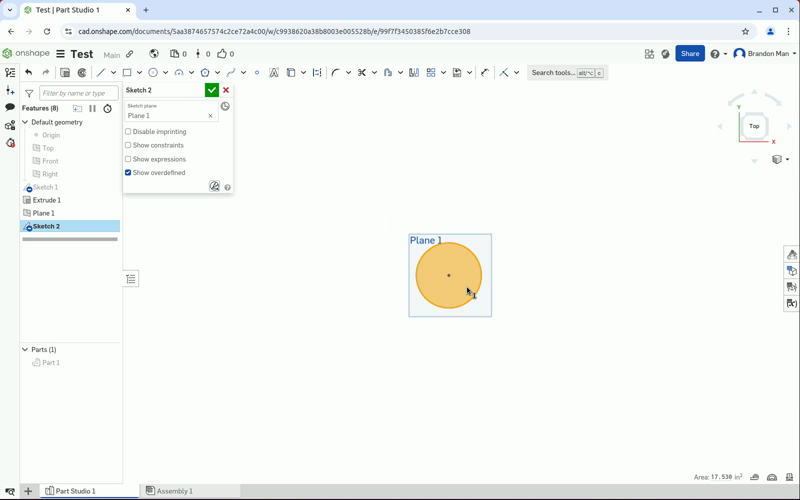
scroll(-6)
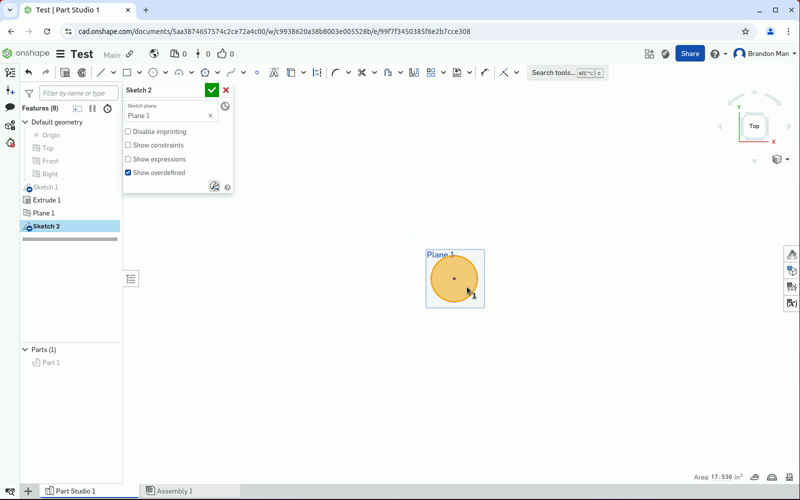
scroll(-6)
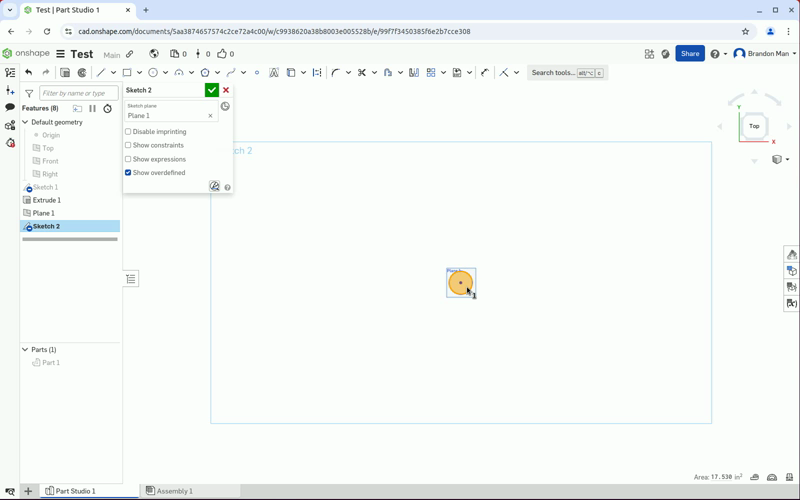
mouse_move(73, 352)
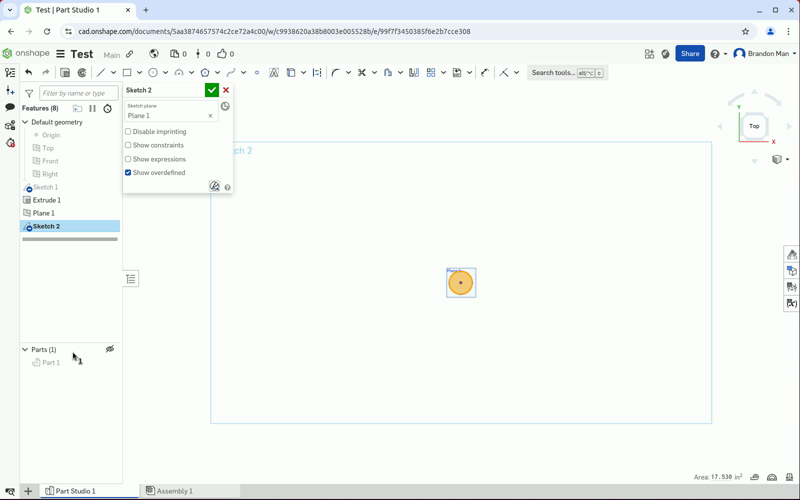
key(shift+y)
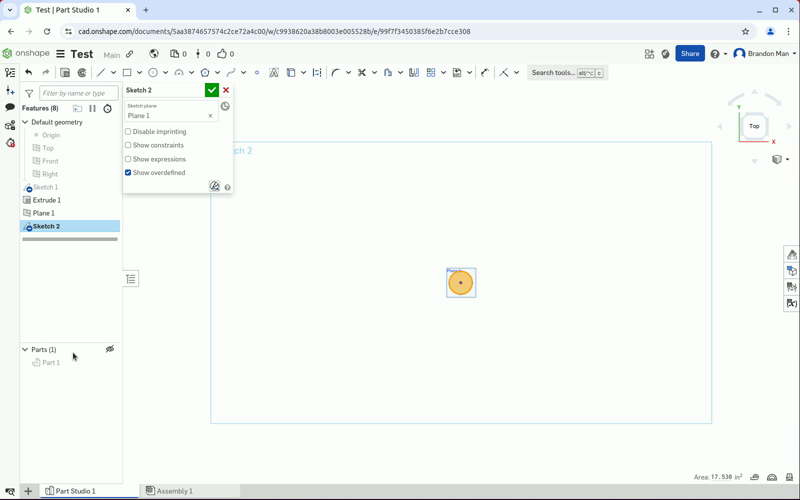
key(shift+e)
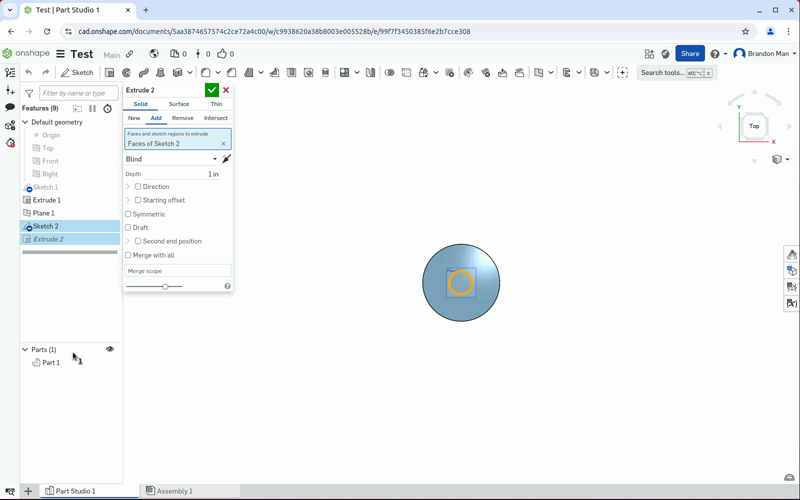
mouse_move(143, 106)
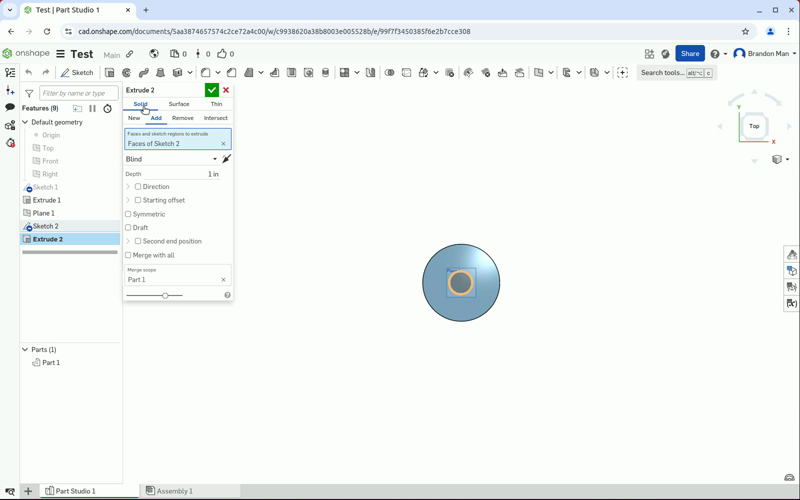
click(143, 106)
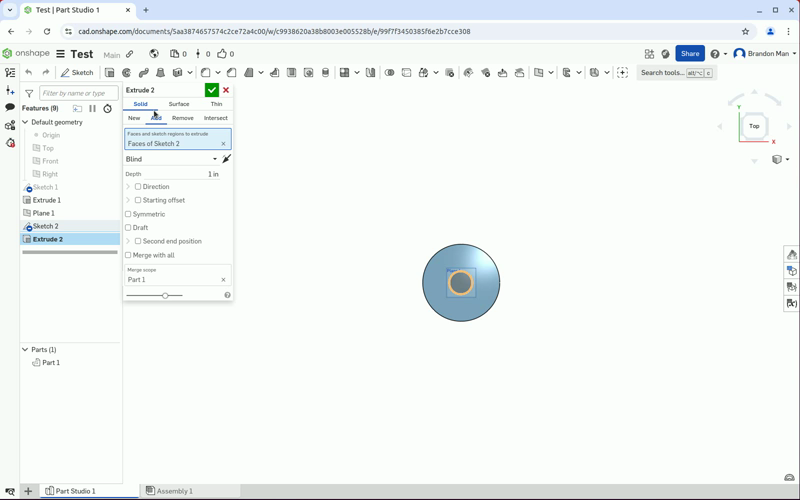
mouse_move(186, 120)
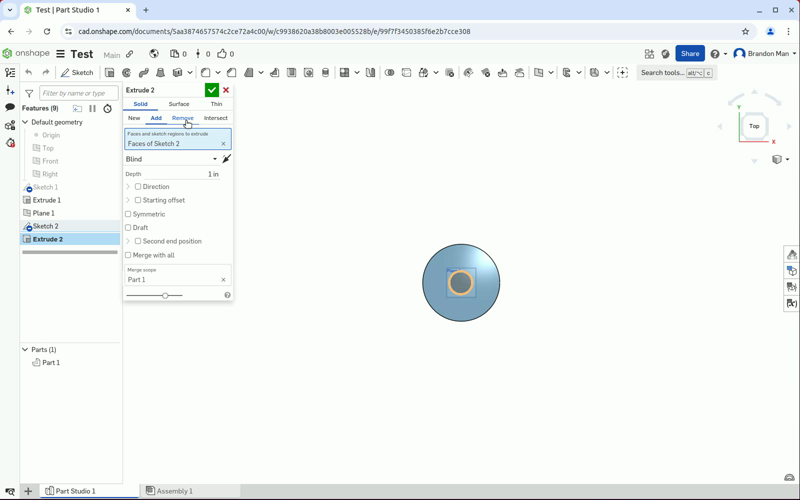
click(186, 120)
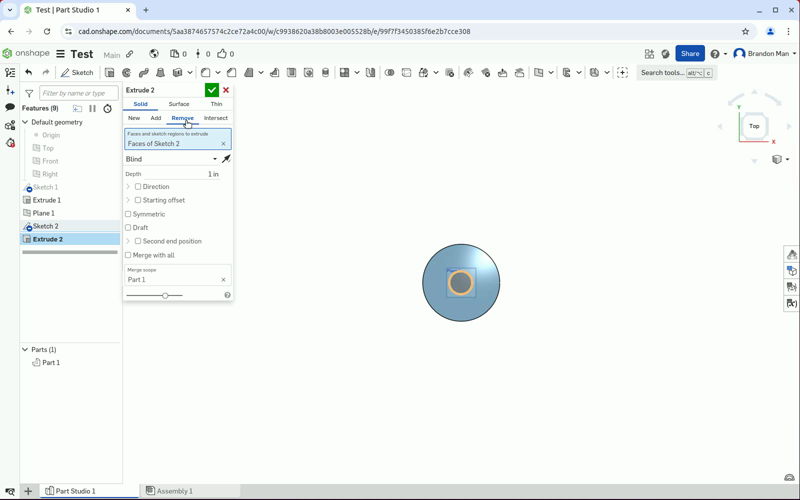
key(tab, 4)
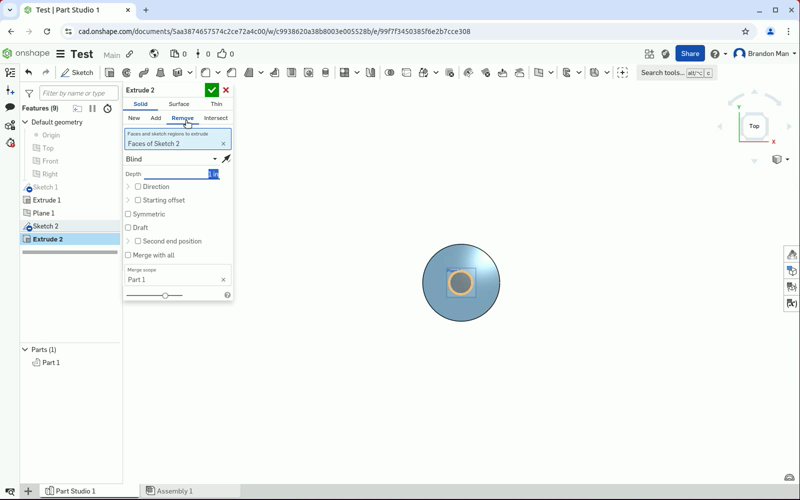
text(15.405)
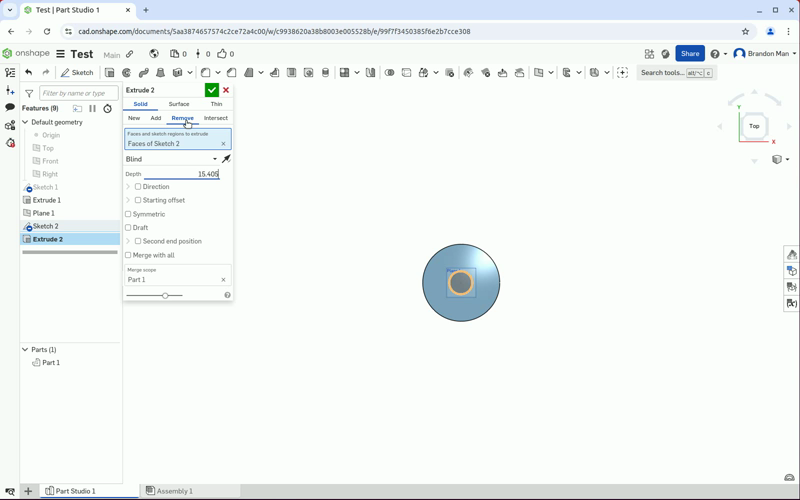
key(tab, 6)
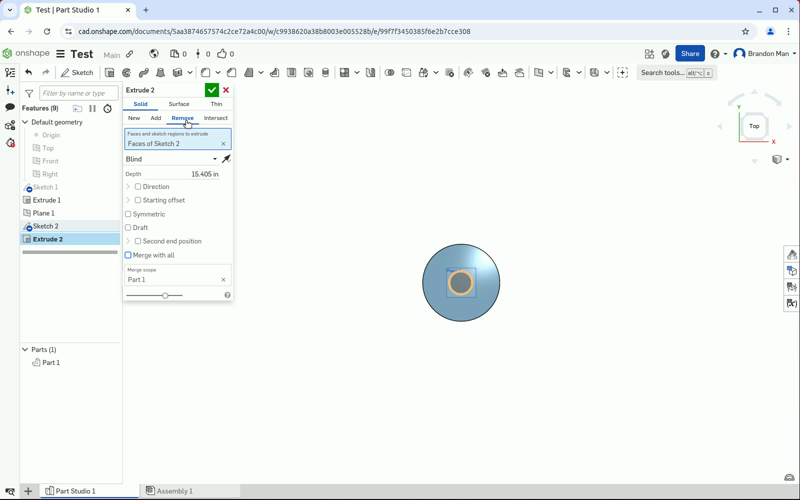
key(space)
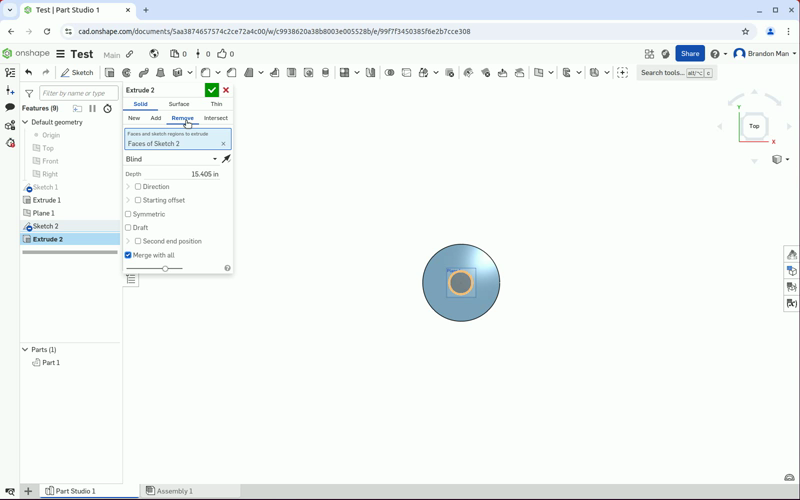
key(enter)
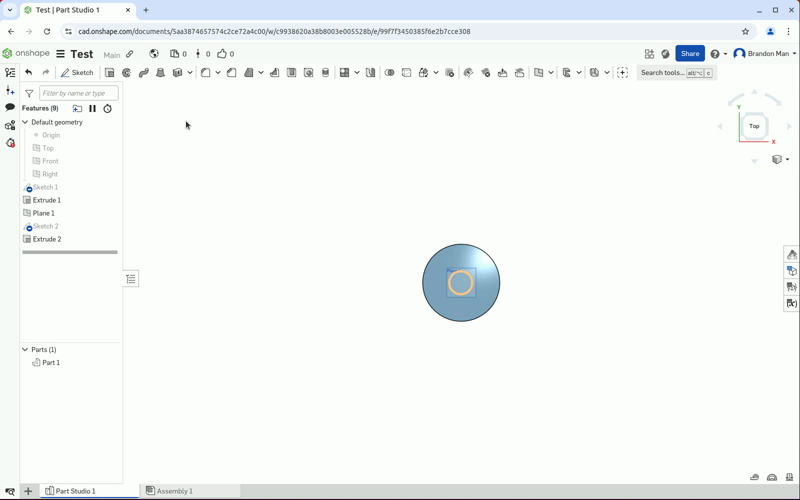
key(shift+h)
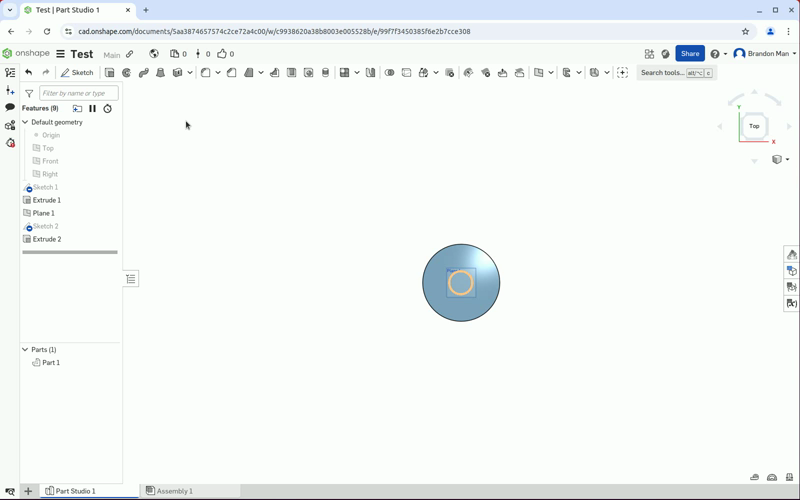
key(shift+h)
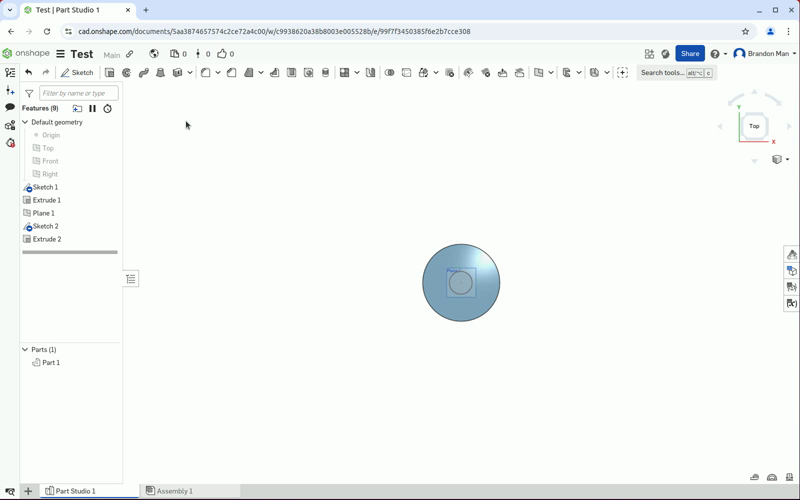
key(shift+7)
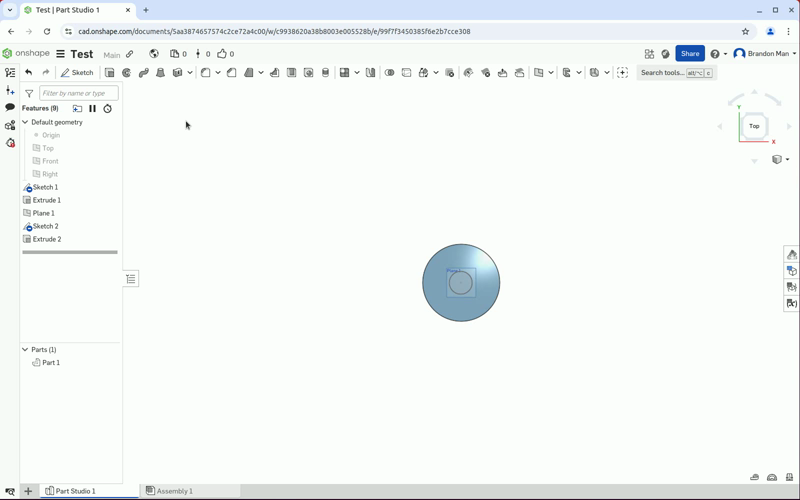
key(up, 3)
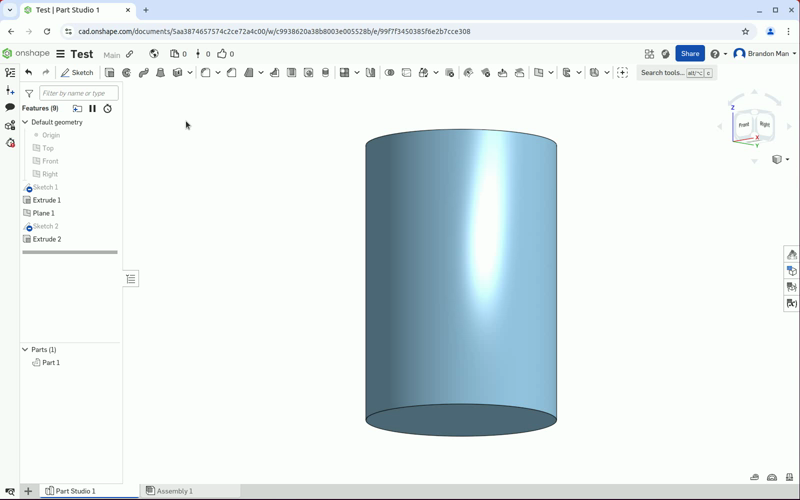
key(left, 3)
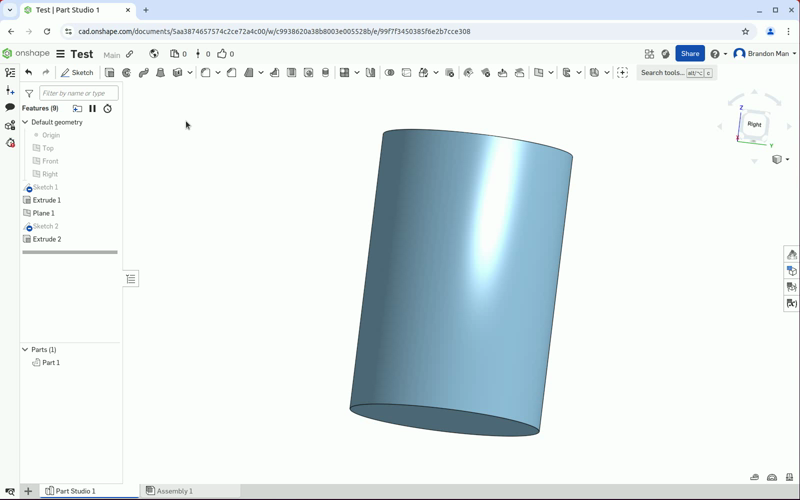
key(right, 3)
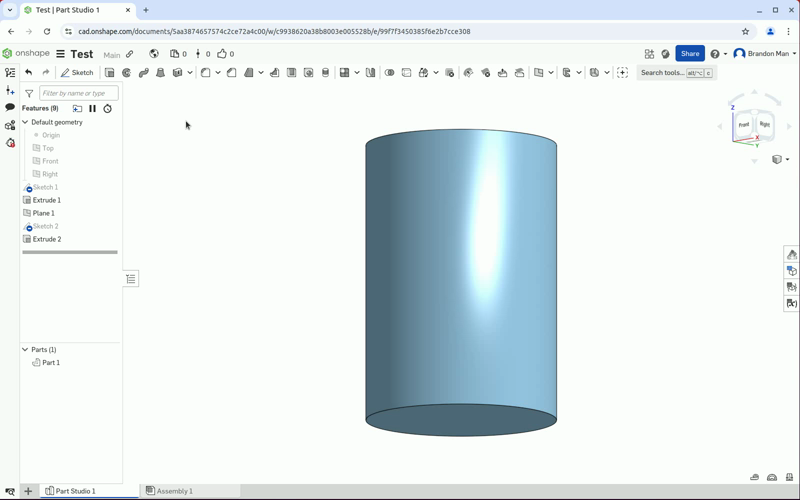
key(down, 3)
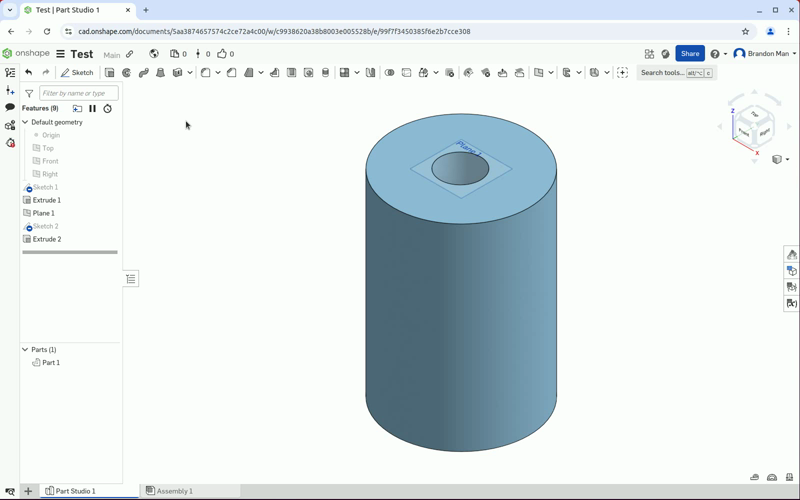
mouse_move(73, 189)
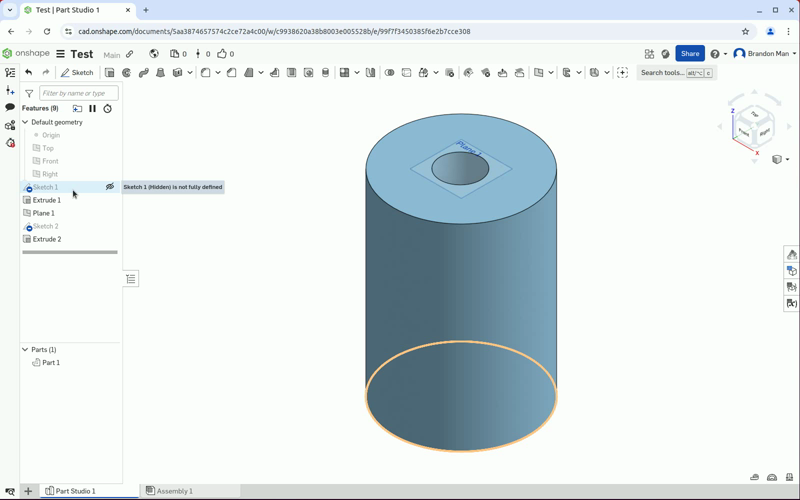
click(73, 189)